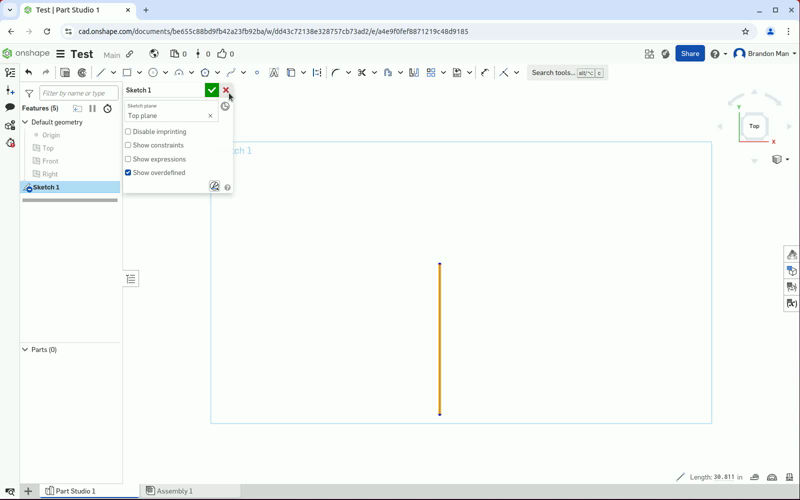
key(shift+h)
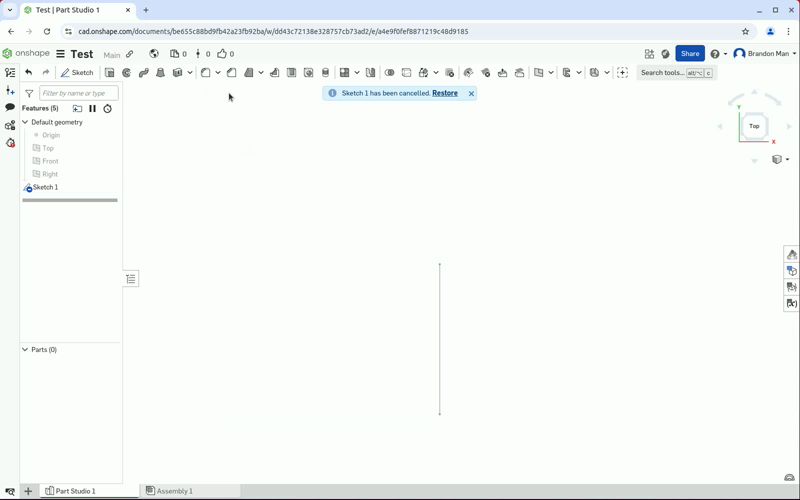
key(shift+s)
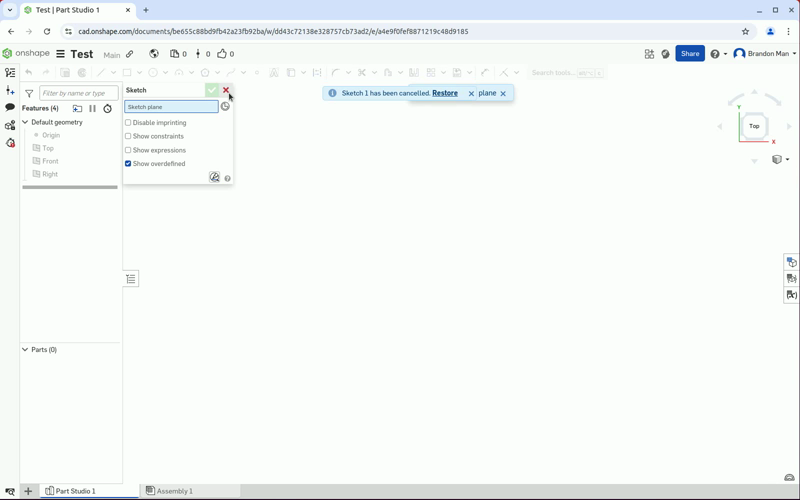
mouse_move(73, 150)
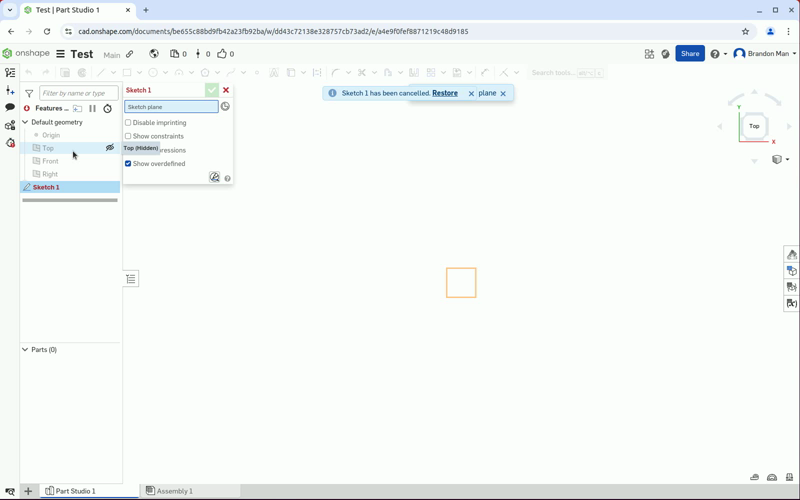
click(73, 150)
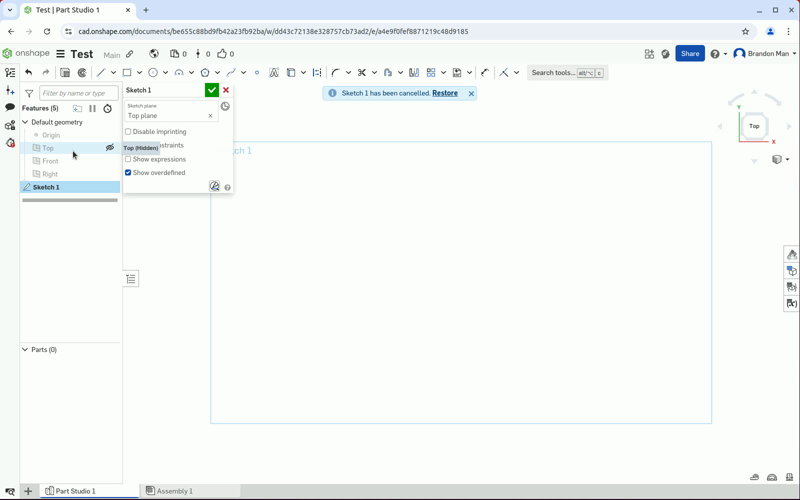
mouse_move(73, 352)
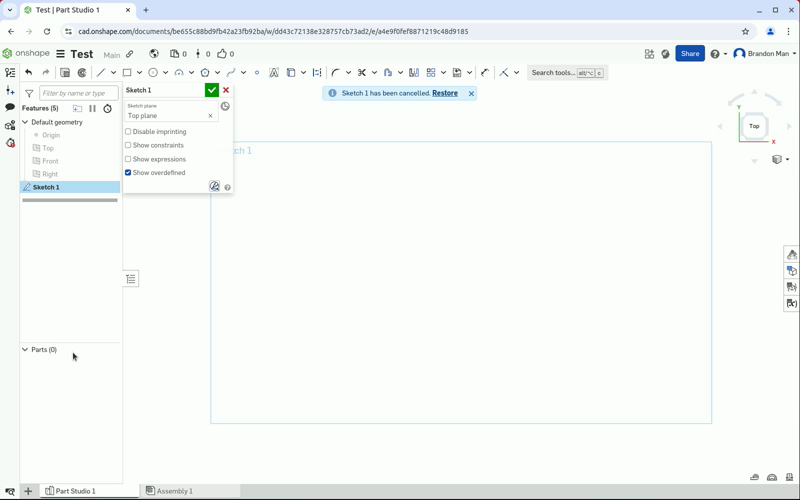
key(y)
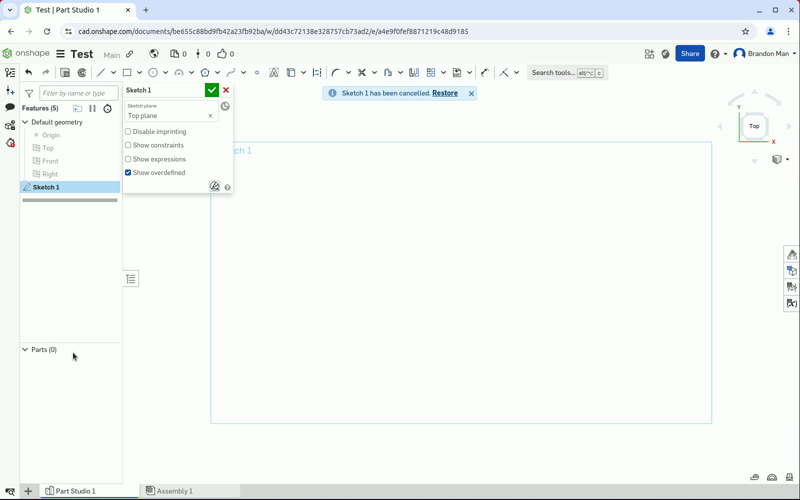
key(l)
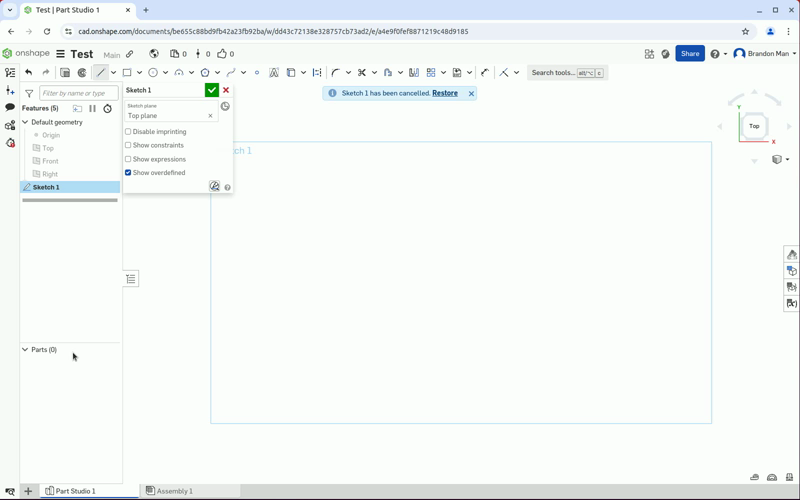
key_down(shift)
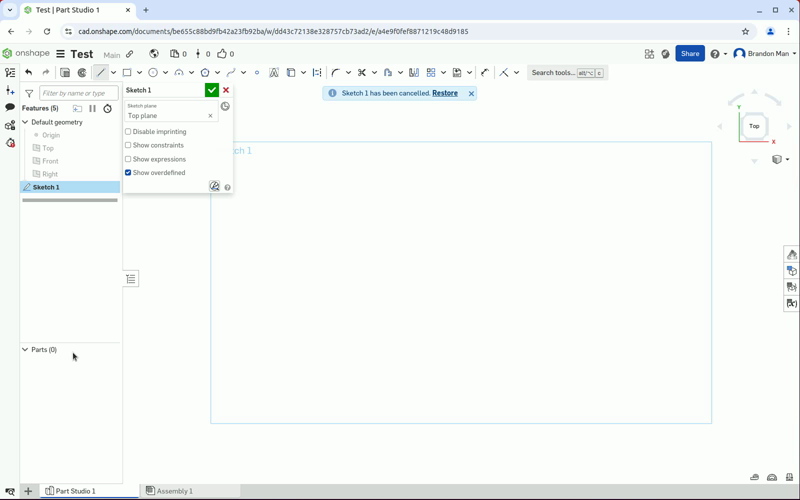
mouse_move(361, 395)
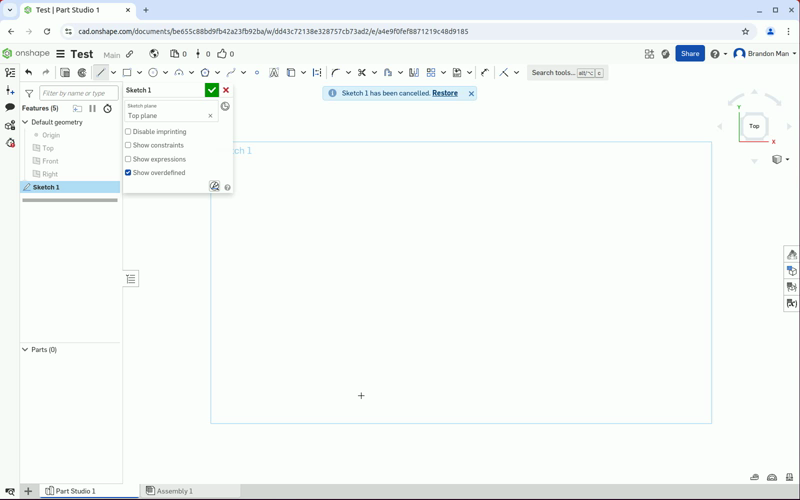
click(361, 395)
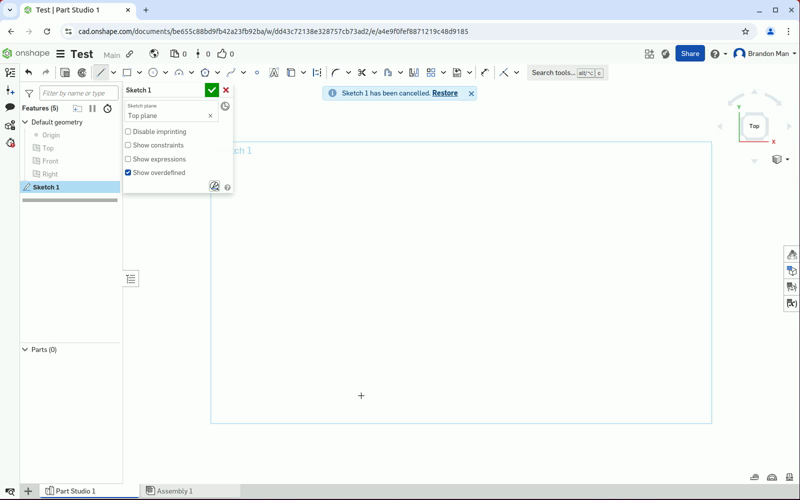
key_up(shift)
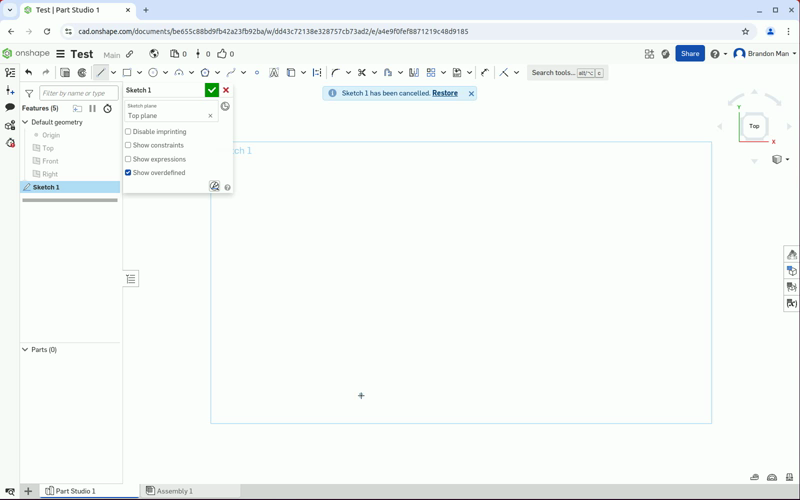
key_down(shift)
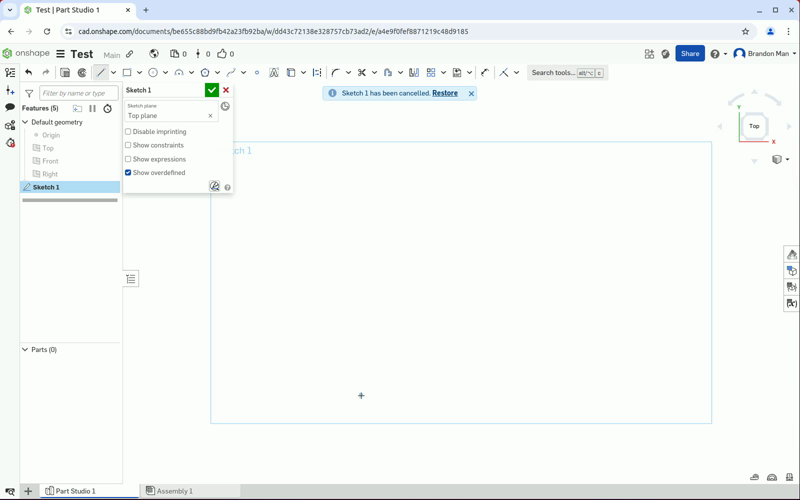
mouse_move(565, 395)
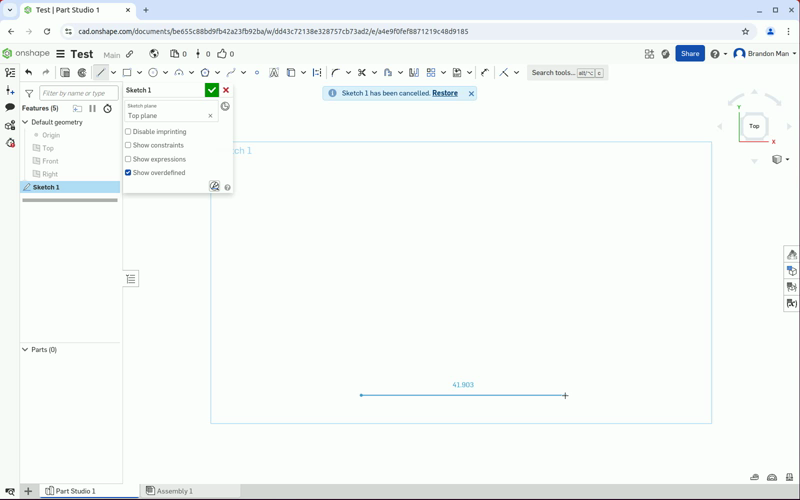
click(565, 395)
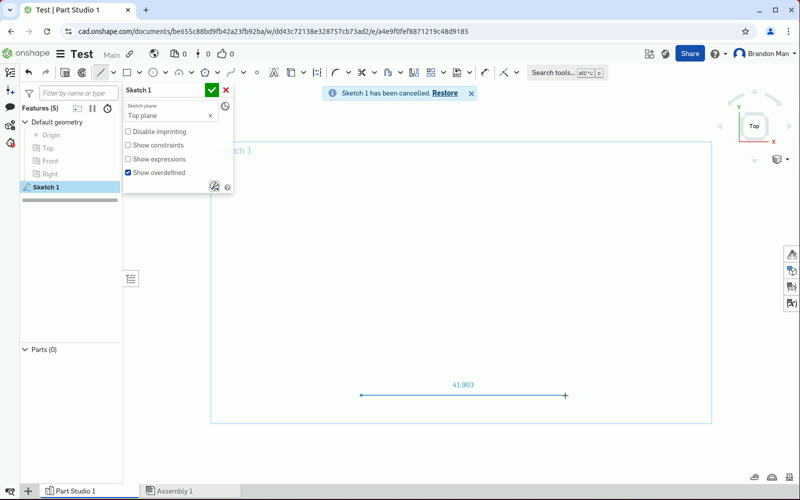
key_up(shift)
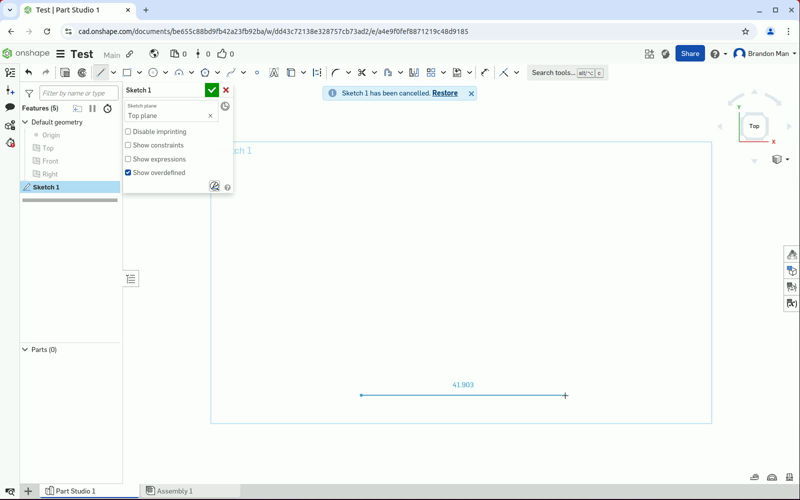
key_down(shift)
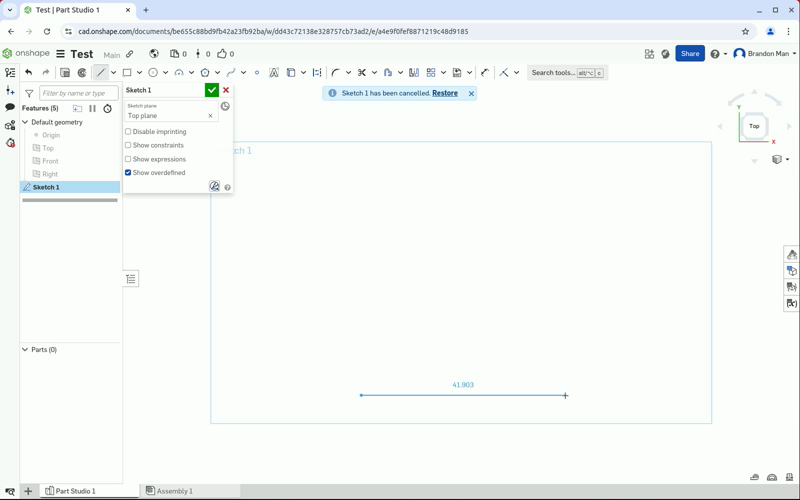
mouse_move(565, 191)
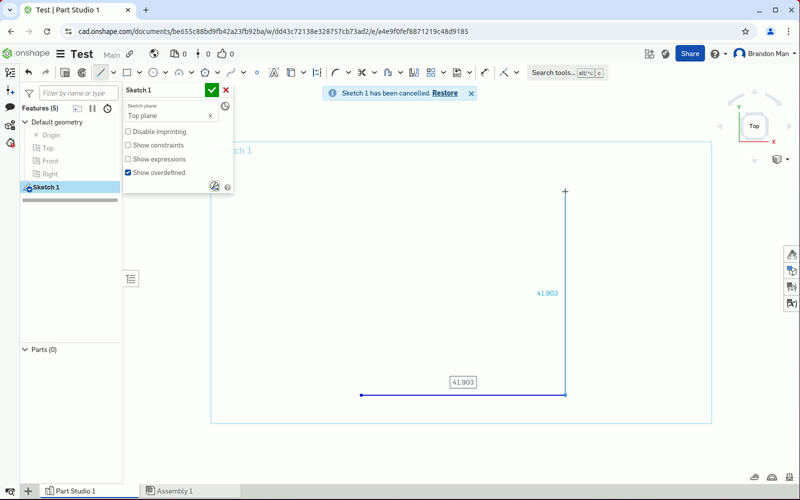
click(565, 191)
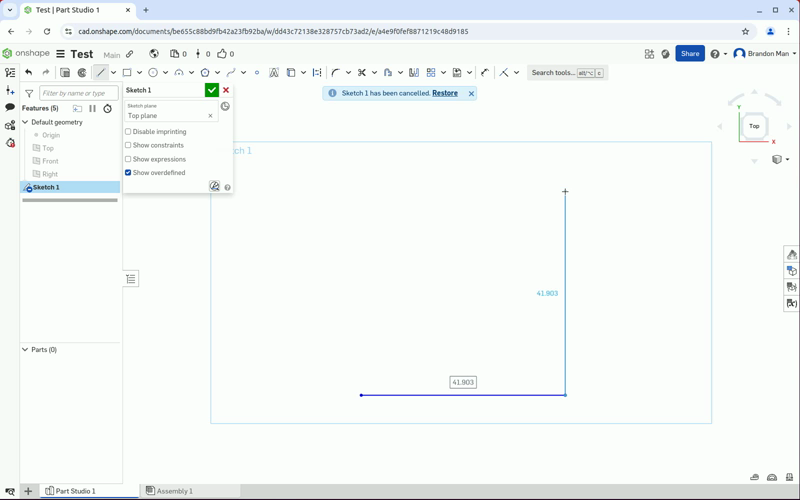
key_up(shift)
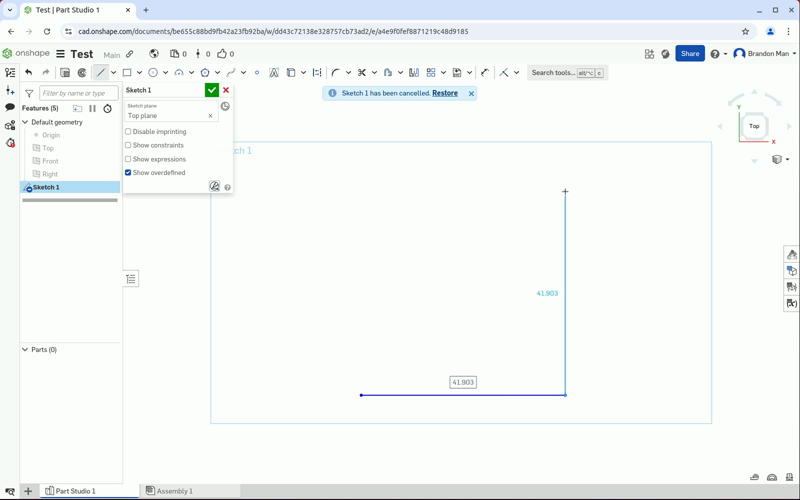
key_down(shift)
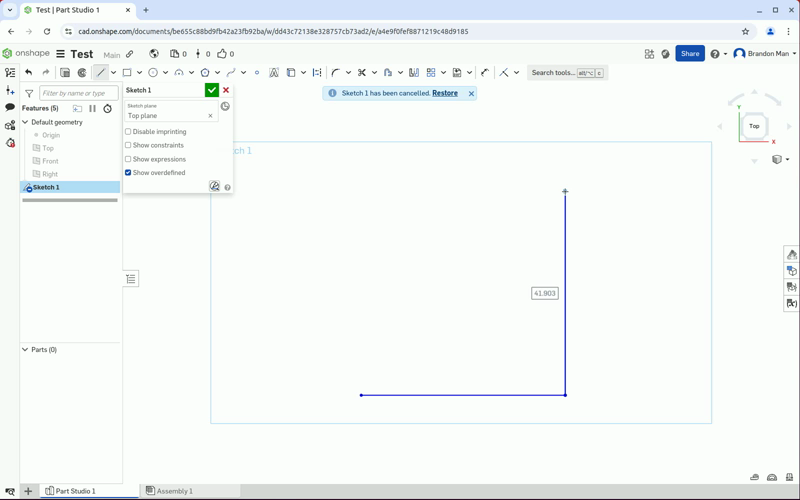
mouse_move(361, 191)
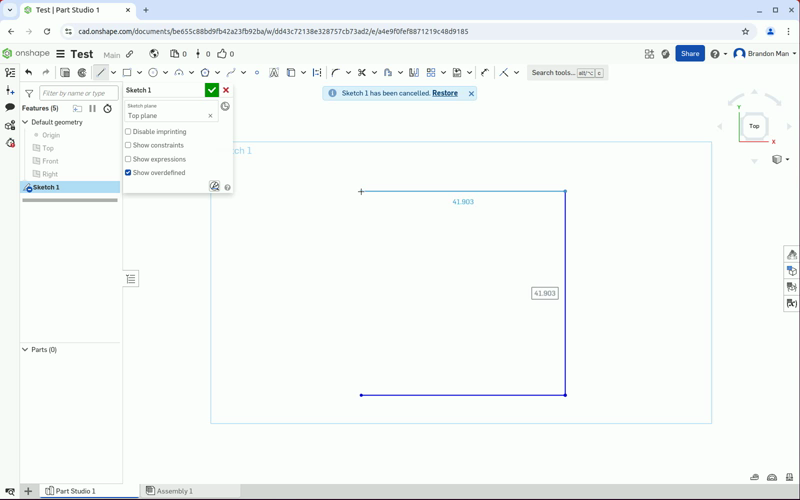
click(361, 191)
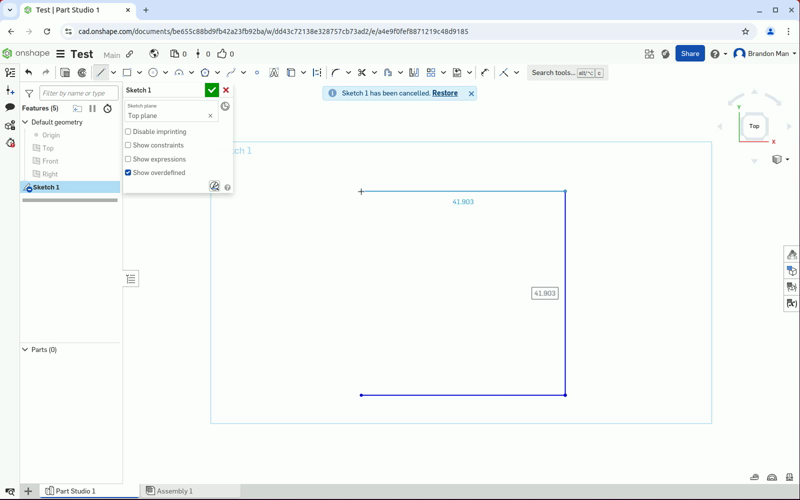
key_up(shift)
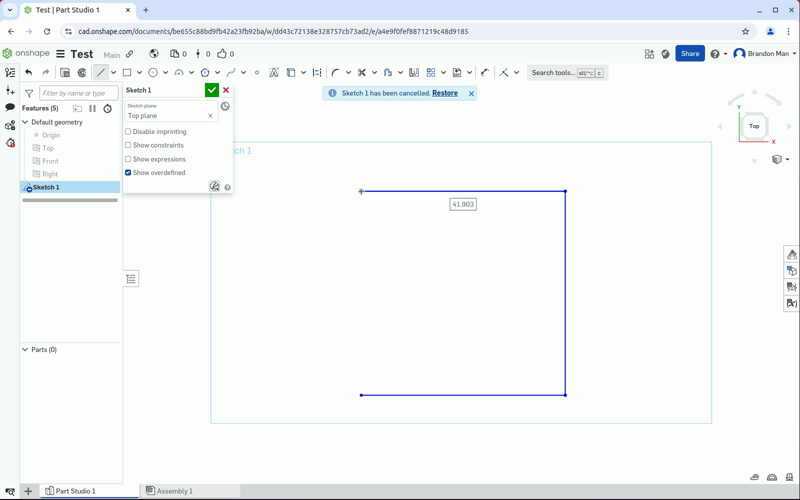
key_down(shift)
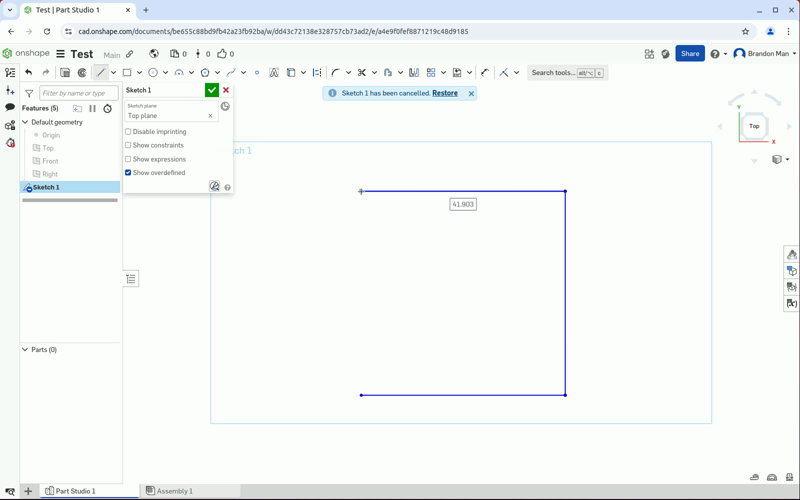
mouse_move(361, 395)
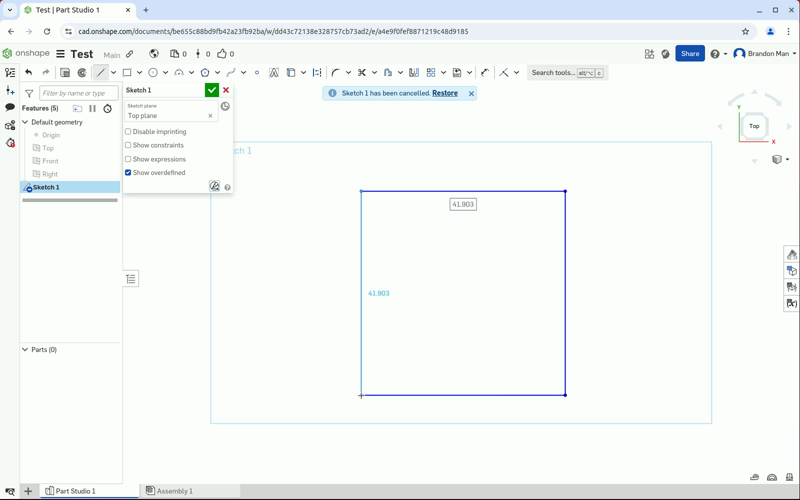
key_up(shift)
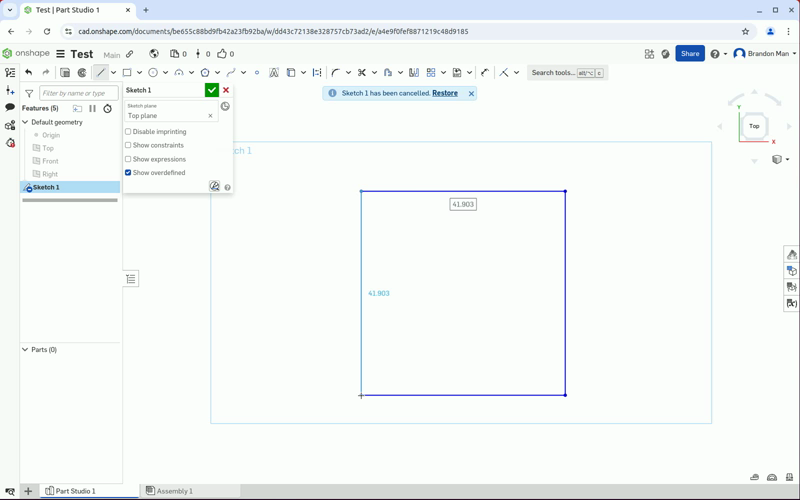
click(361, 395)
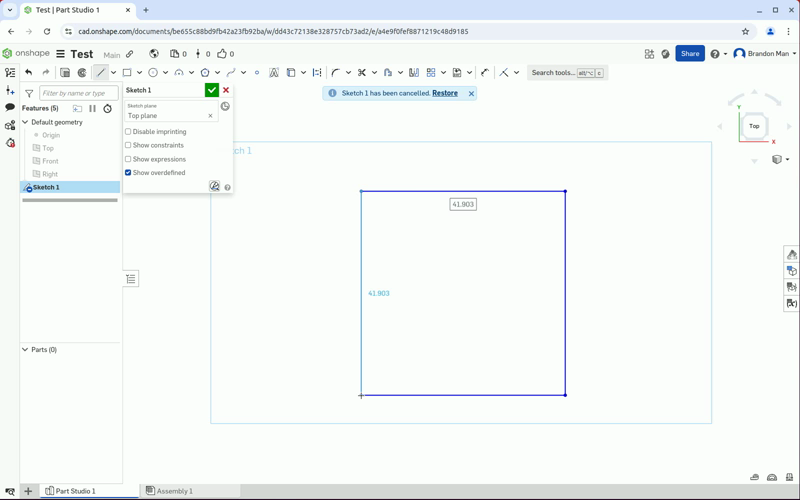
key(esc)
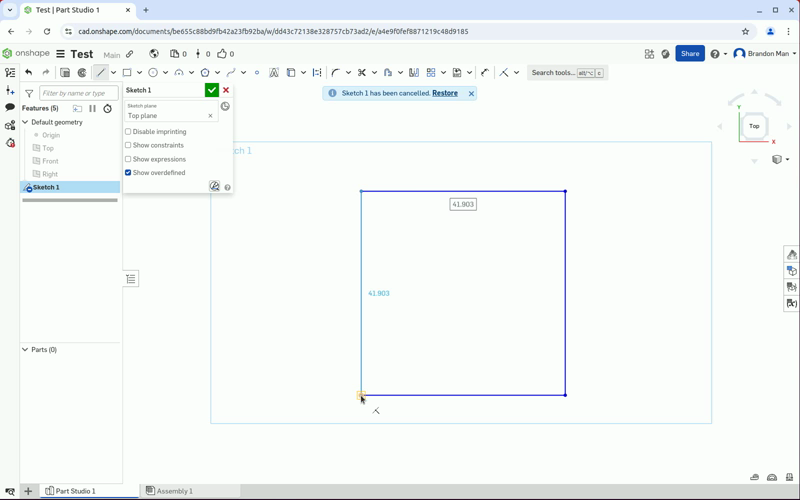
key(l)
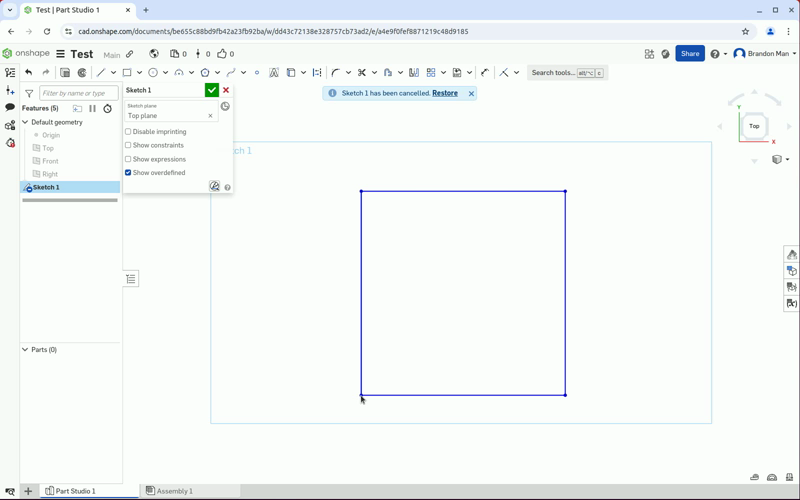
key_down(shift)
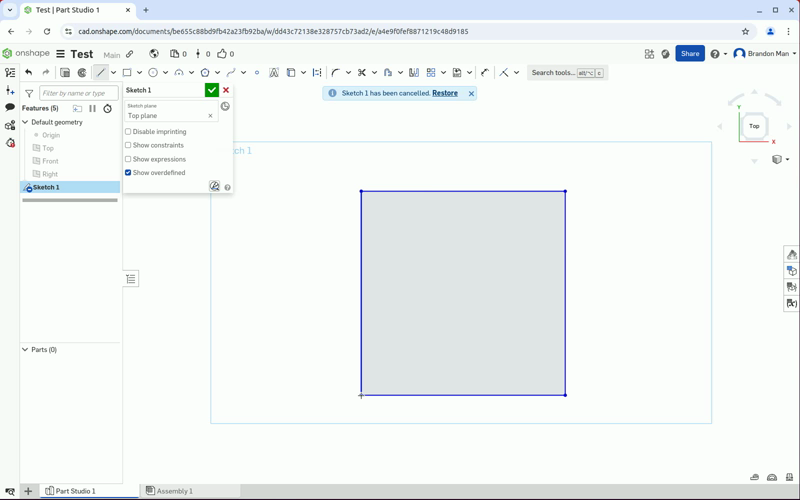
mouse_move(367, 389)
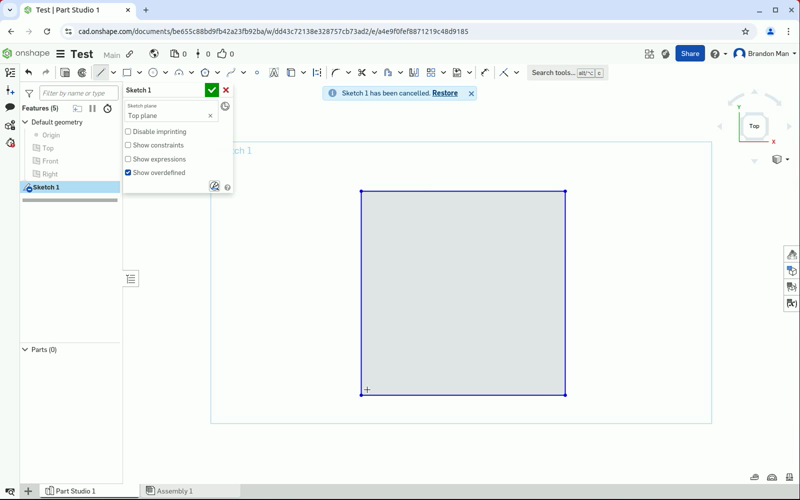
click(367, 389)
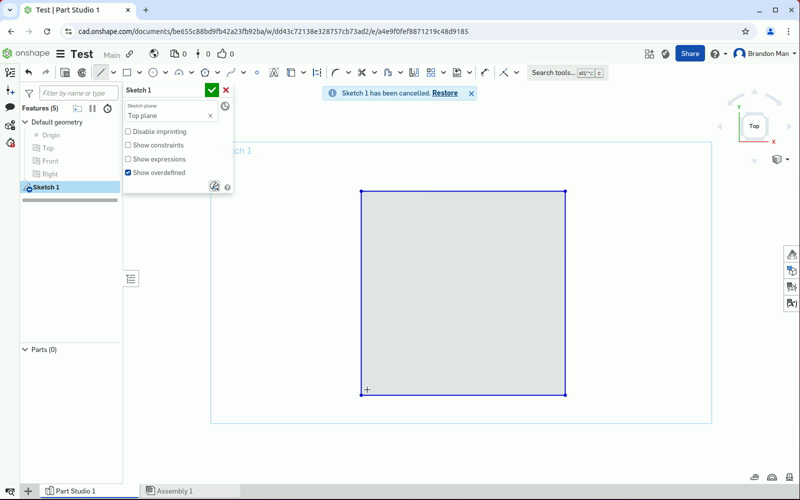
key_up(shift)
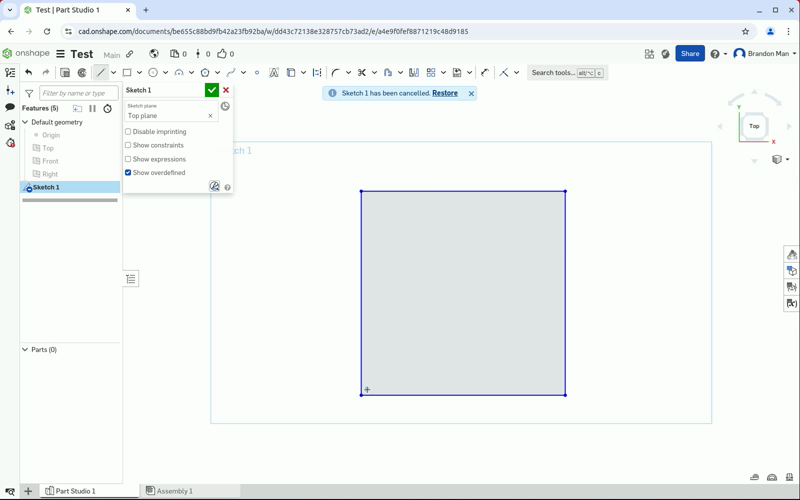
key_down(shift)
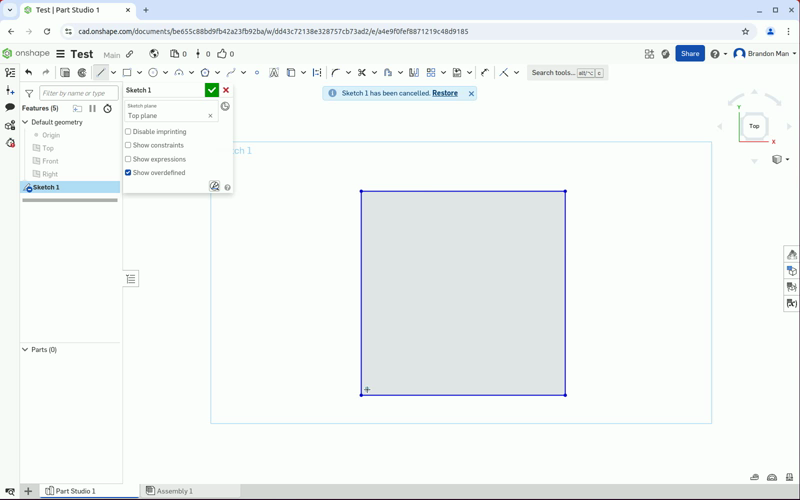
mouse_move(558, 389)
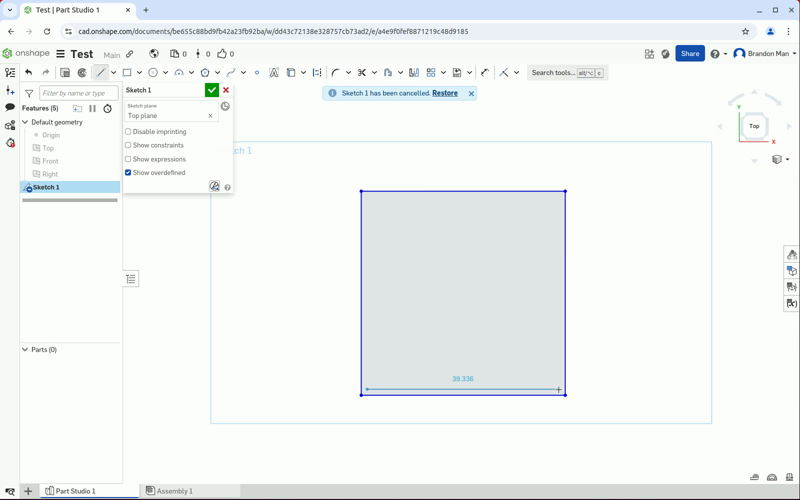
click(558, 389)
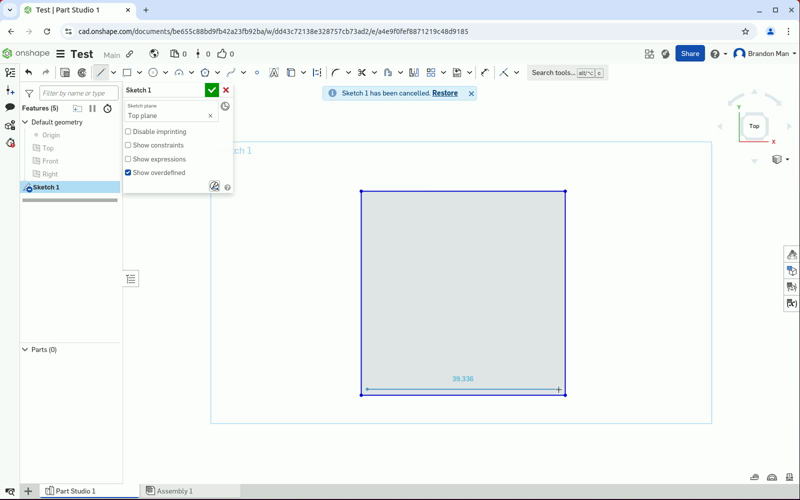
key_up(shift)
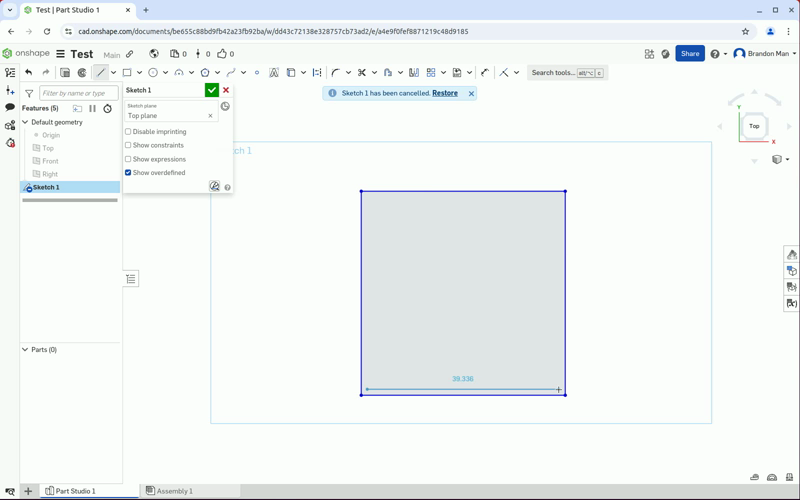
key_down(shift)
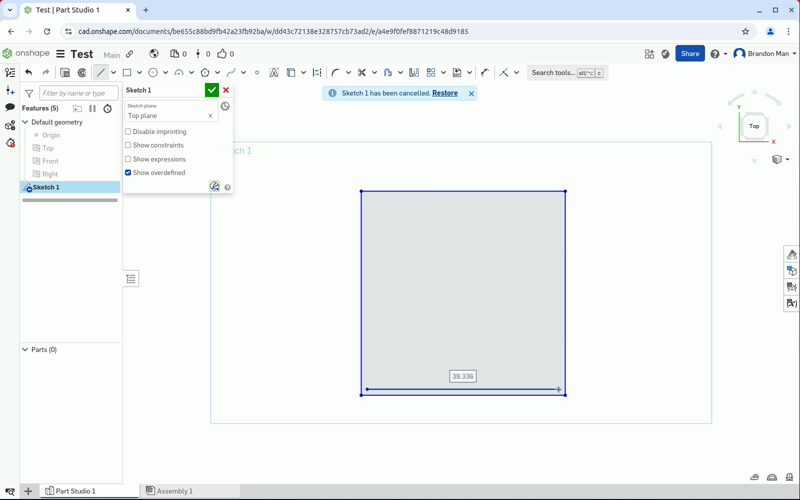
mouse_move(558, 197)
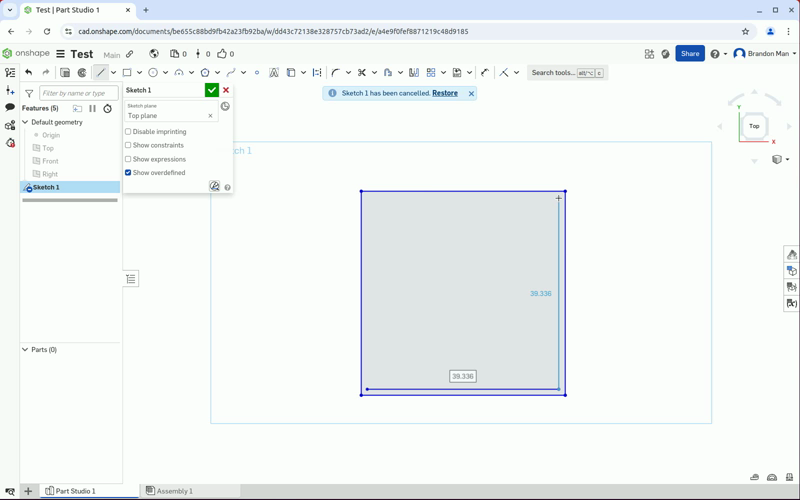
click(558, 197)
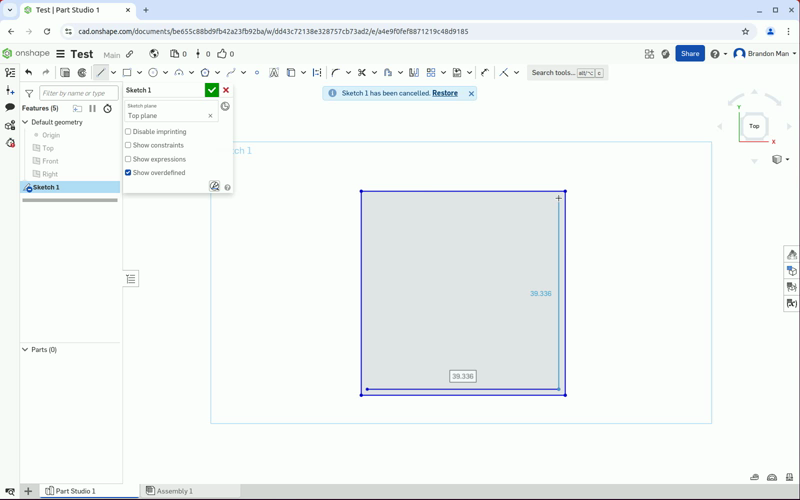
key_up(shift)
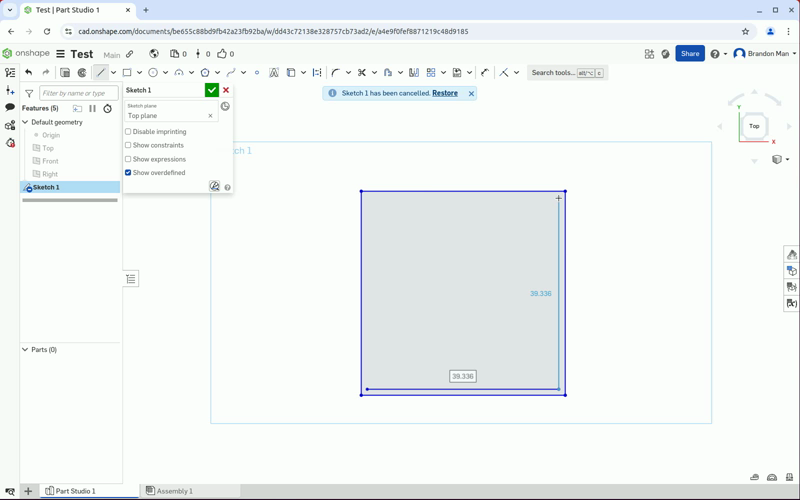
key_down(shift)
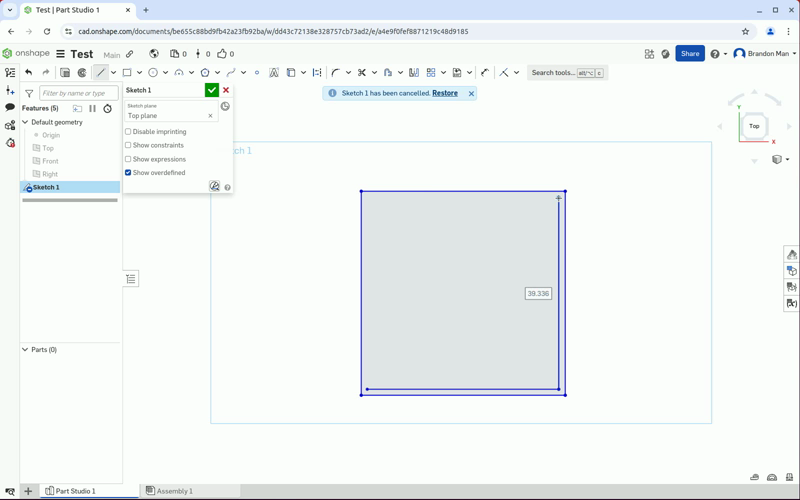
mouse_move(367, 197)
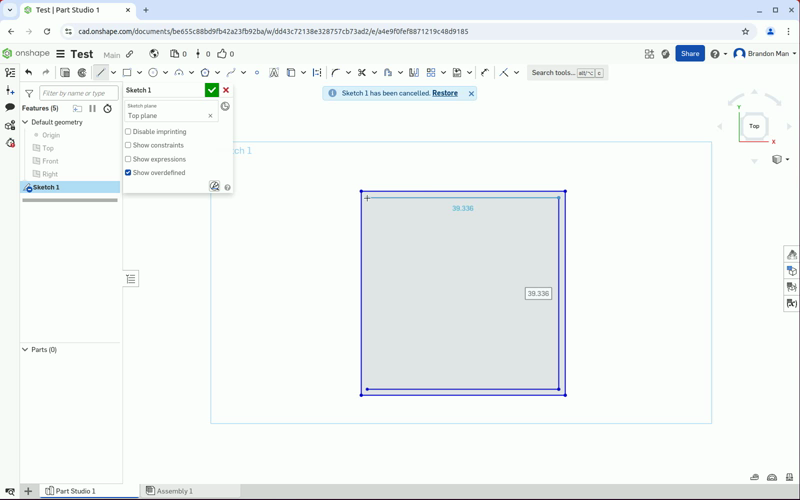
click(367, 197)
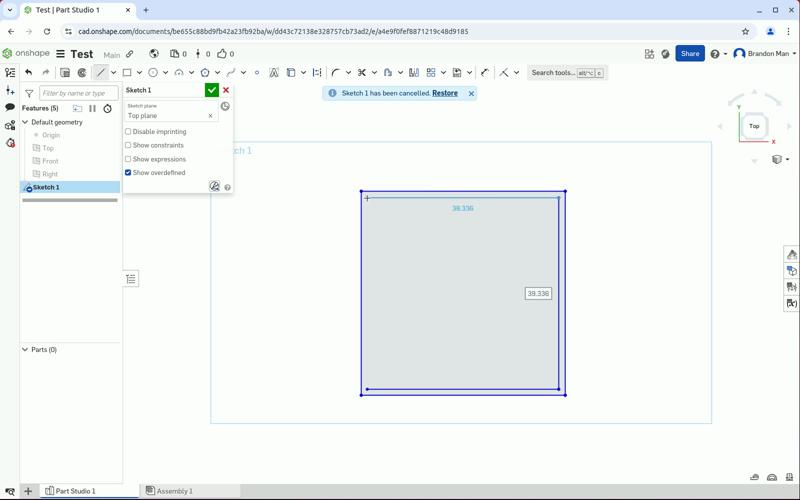
key_up(shift)
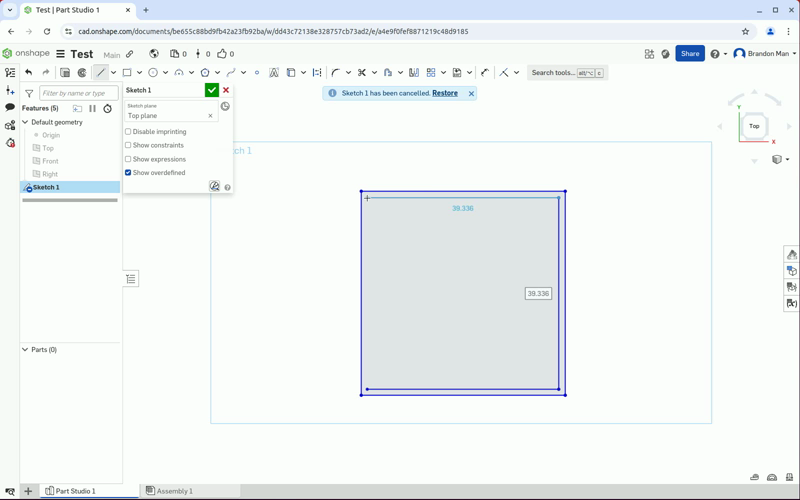
key_down(shift)
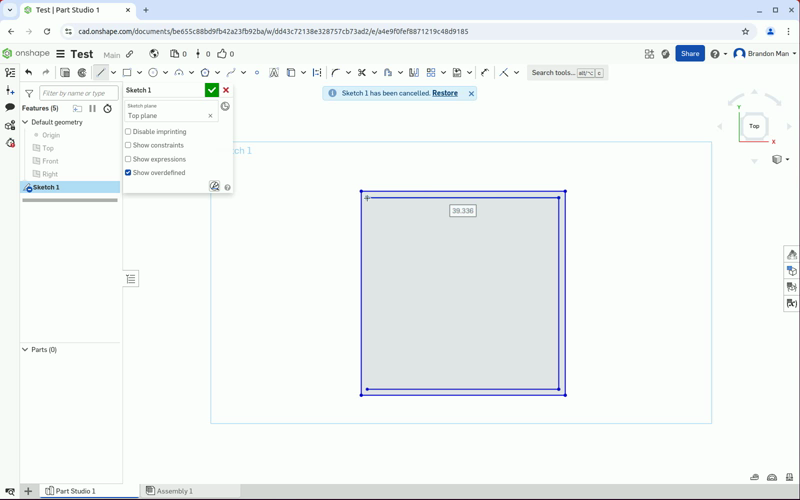
mouse_move(367, 389)
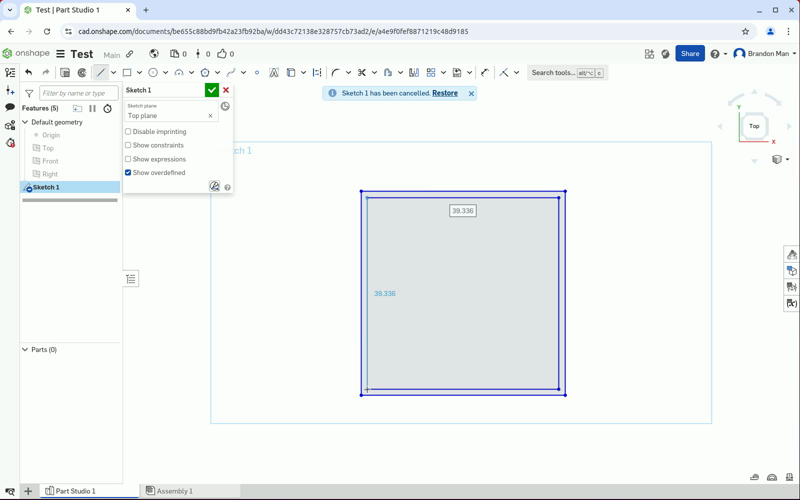
key_up(shift)
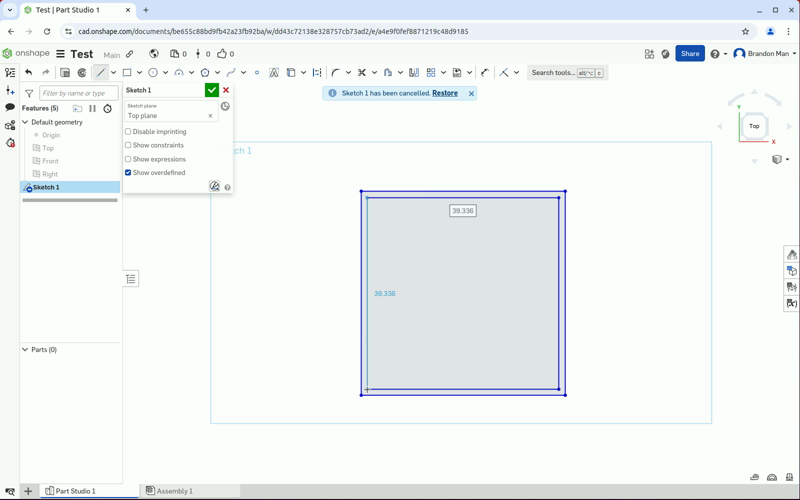
click(367, 389)
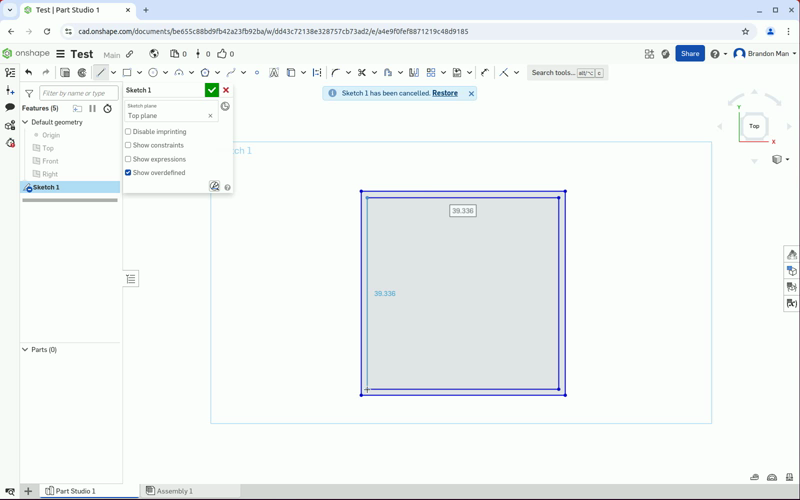
key(esc)
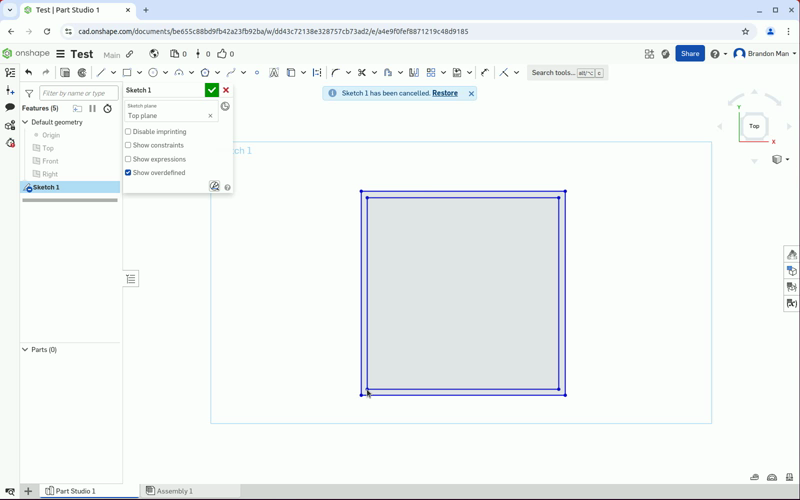
mouse_move(561, 391)
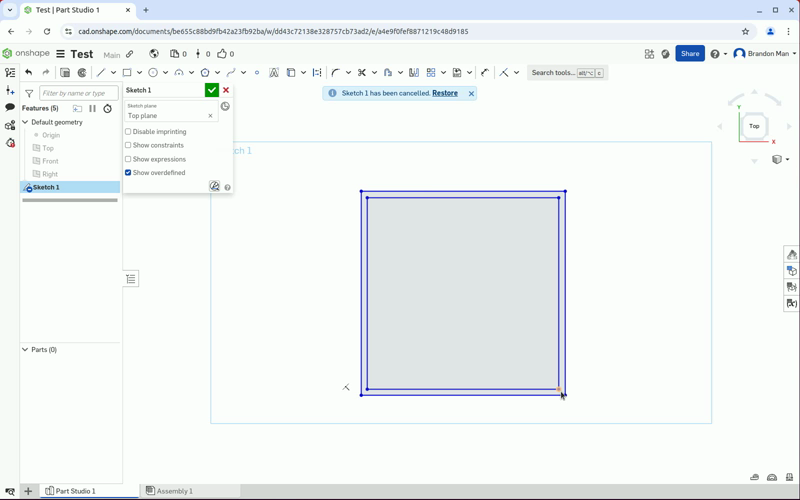
click(561, 391)
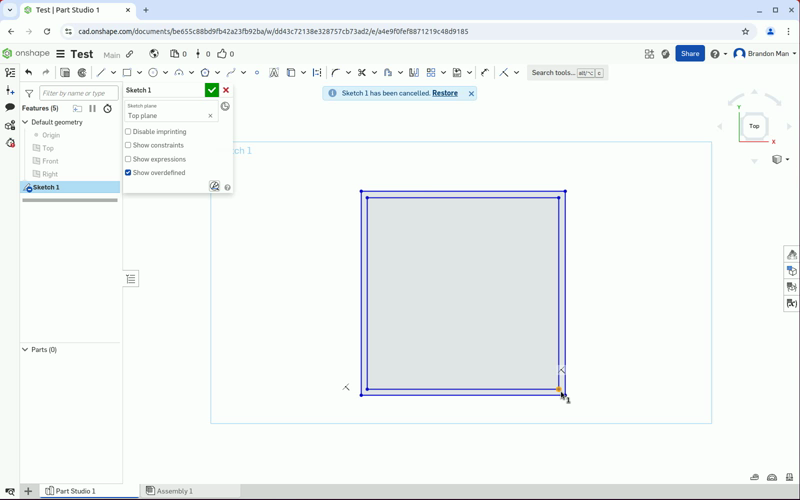
mouse_move(73, 352)
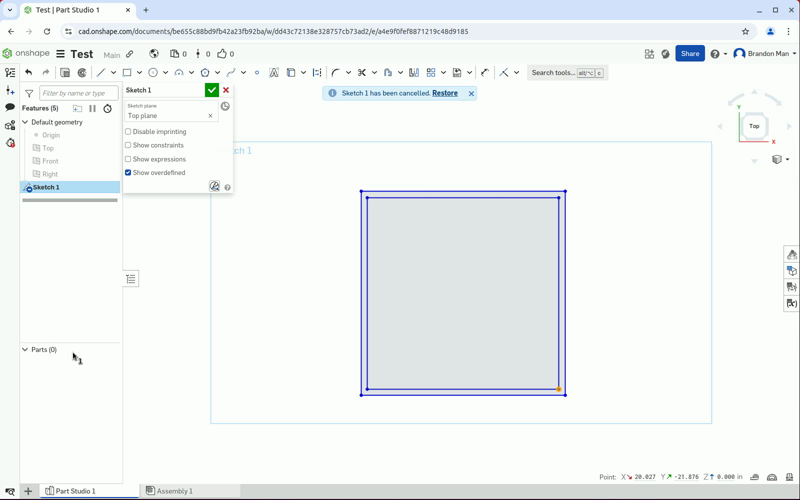
key(shift+y)
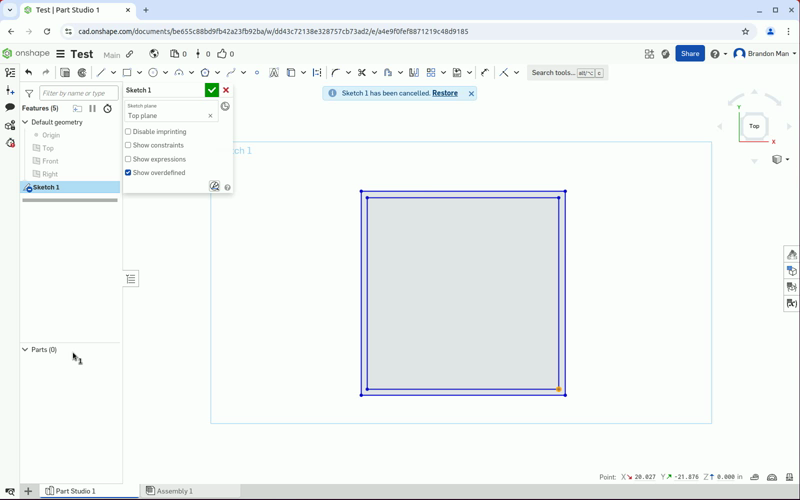
key(shift+e)
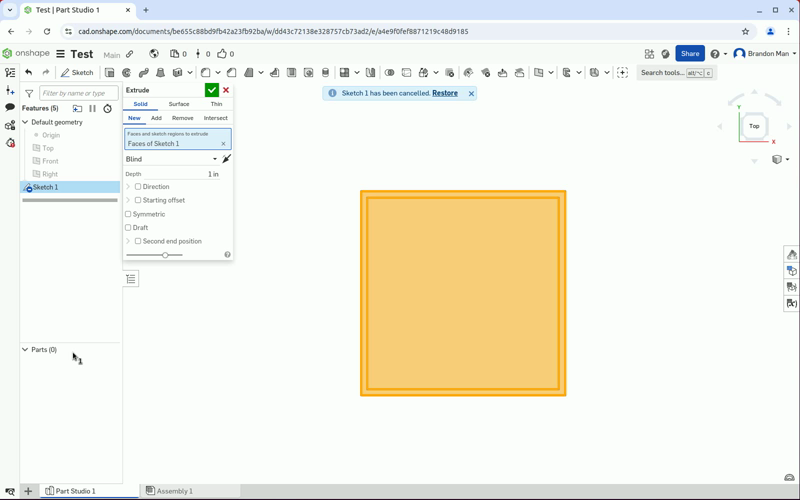
mouse_move(143, 106)
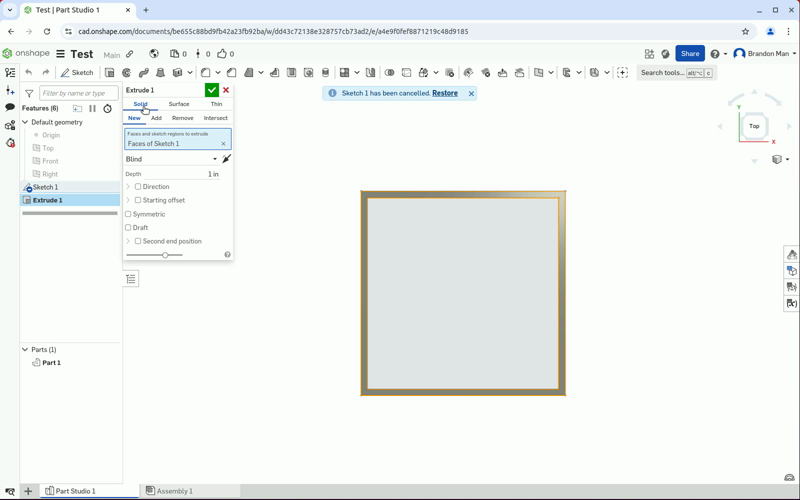
click(143, 106)
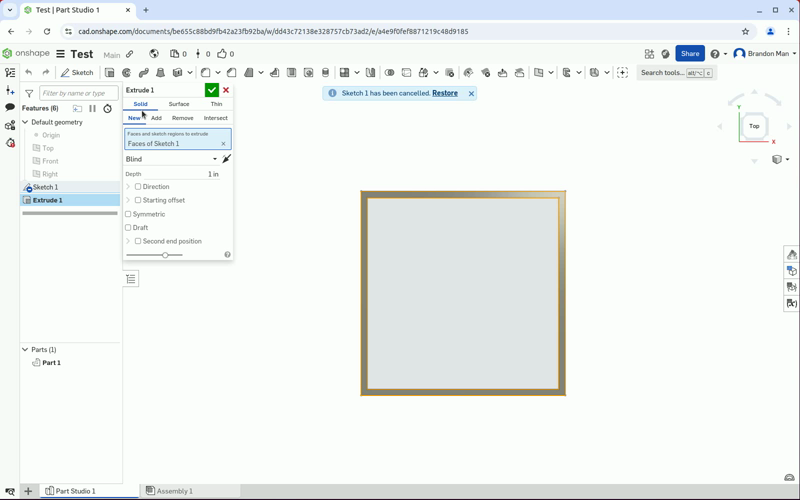
mouse_move(137, 120)
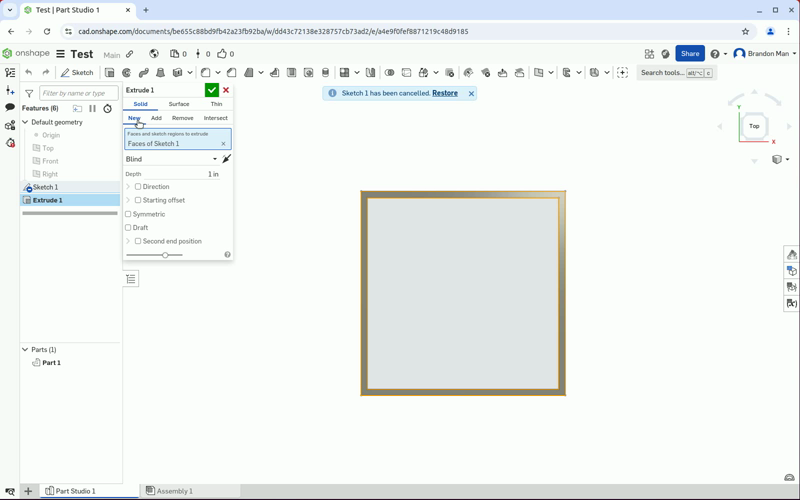
click(137, 120)
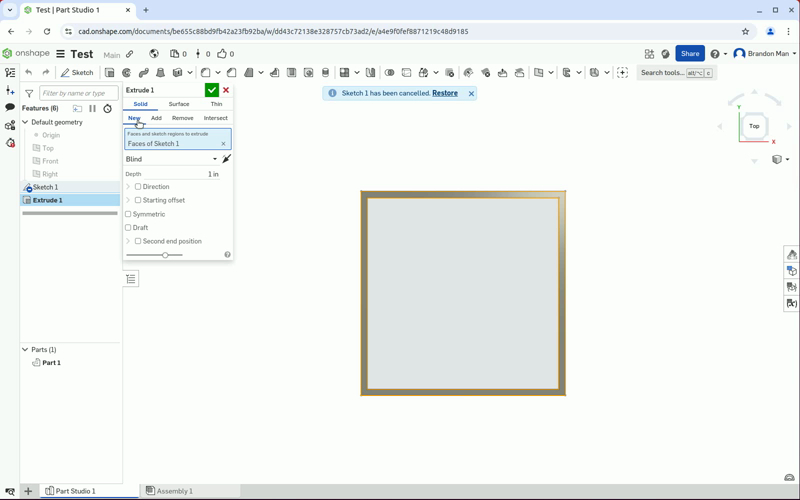
key(tab, 4)
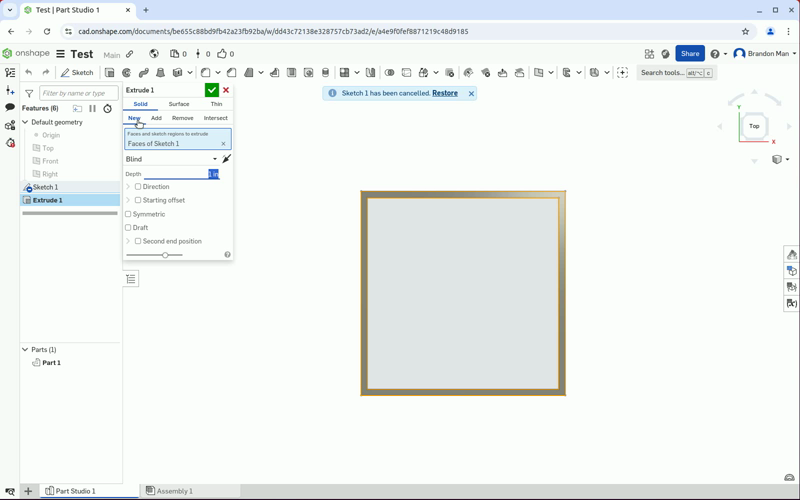
text(2.166)
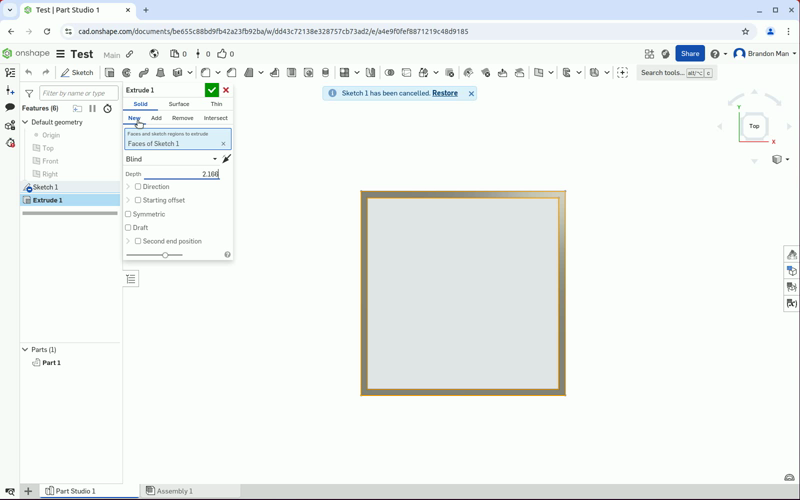
key(enter)
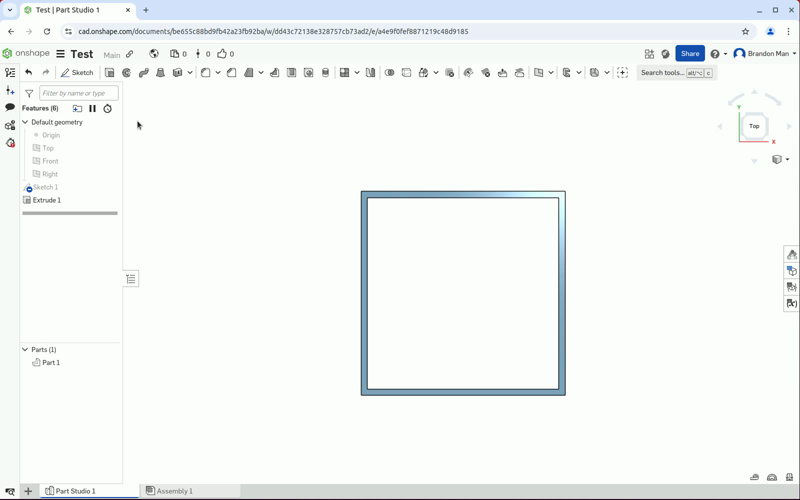
key(shift+h)
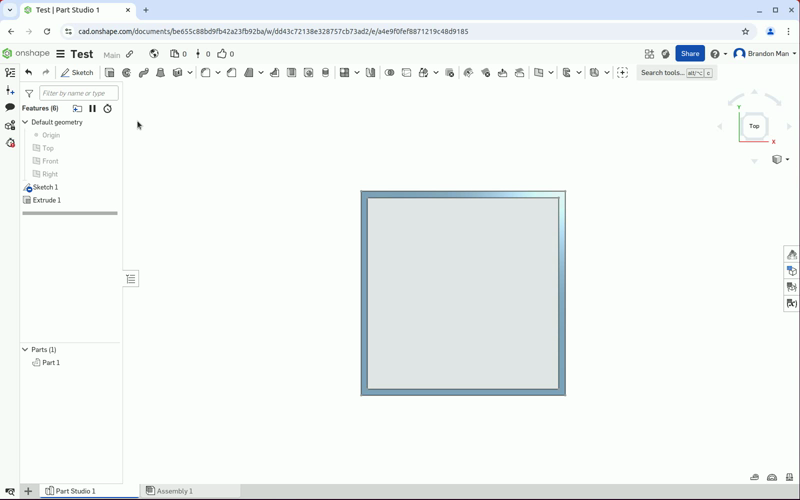
key(shift+h)
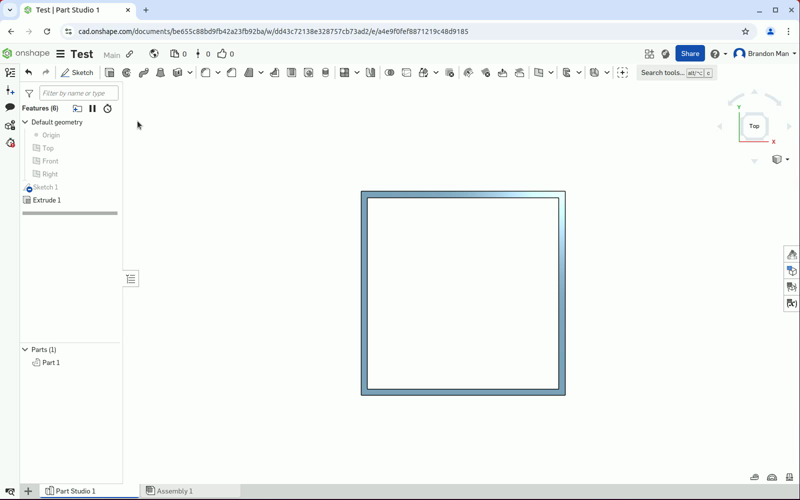
mouse_move(73, 189)
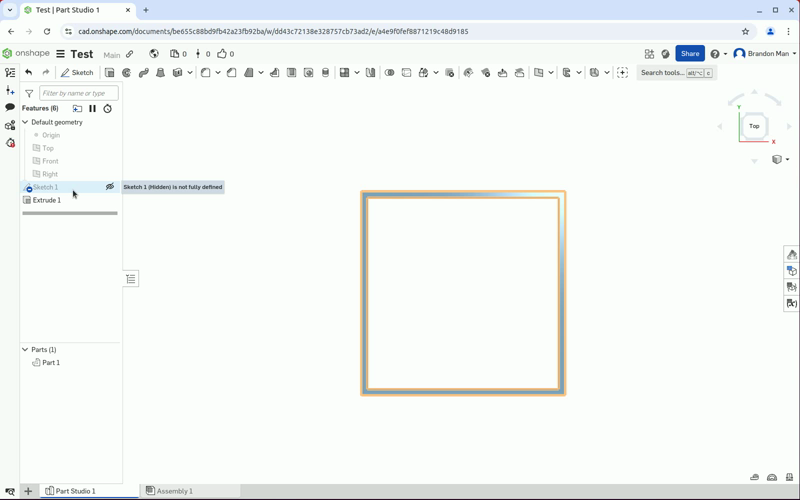
click(73, 189)
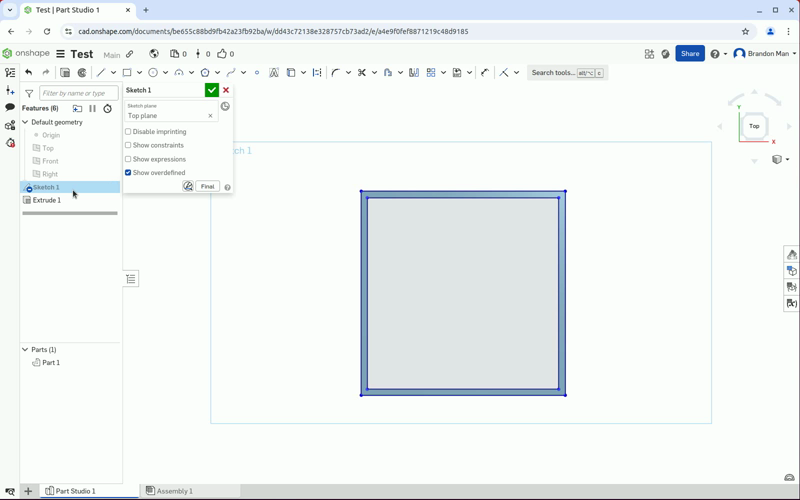
mouse_move(229, 92)
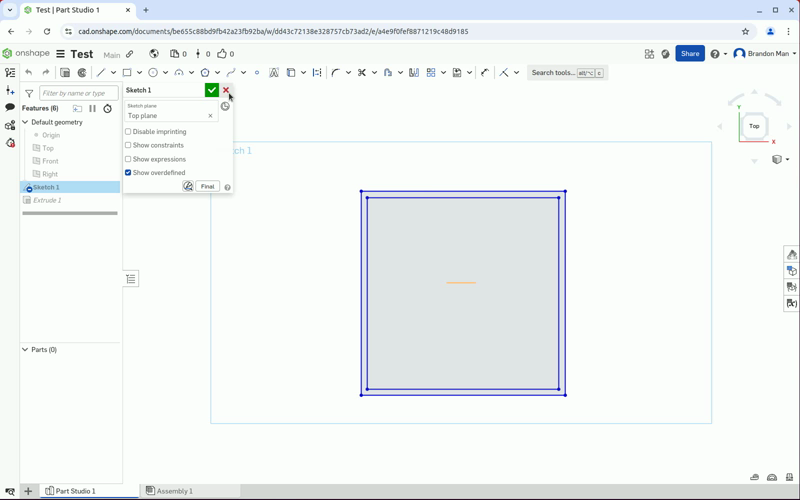
click(229, 92)
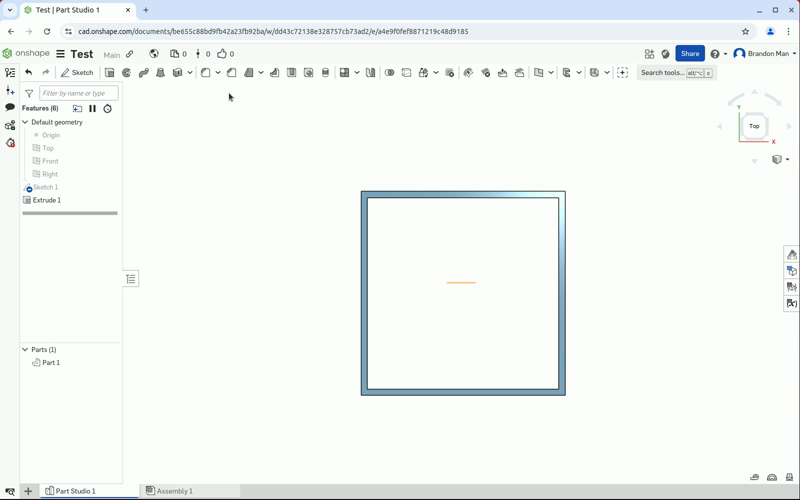
mouse_move(73, 352)
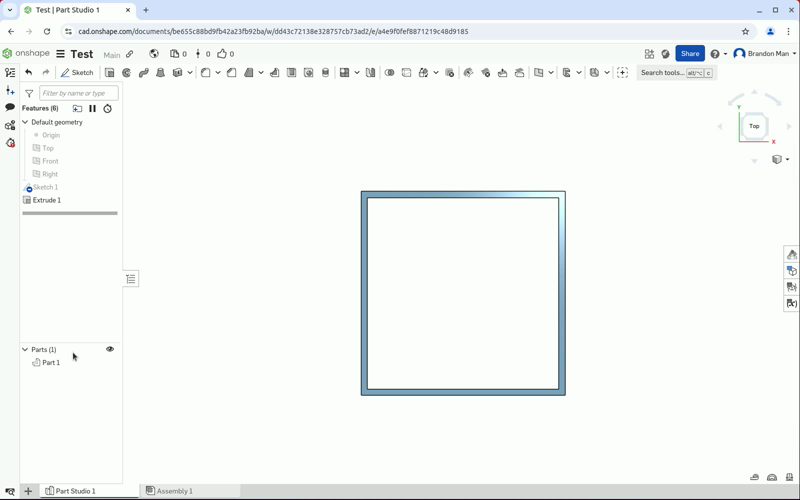
key(y)
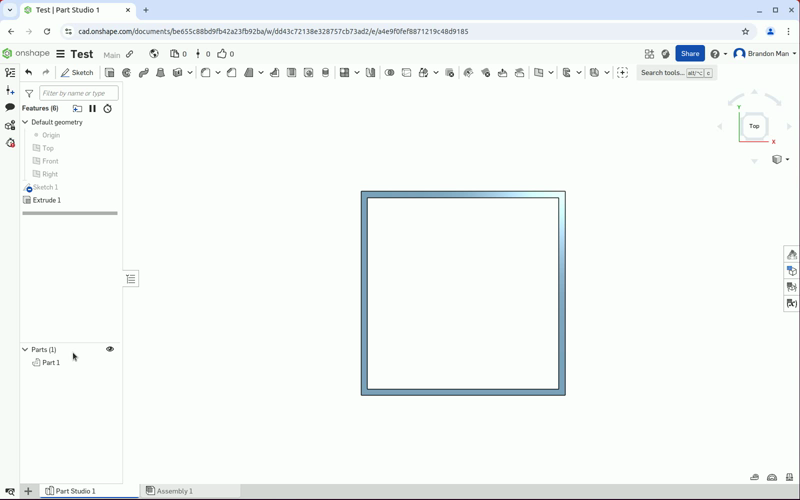
key(shift+p)
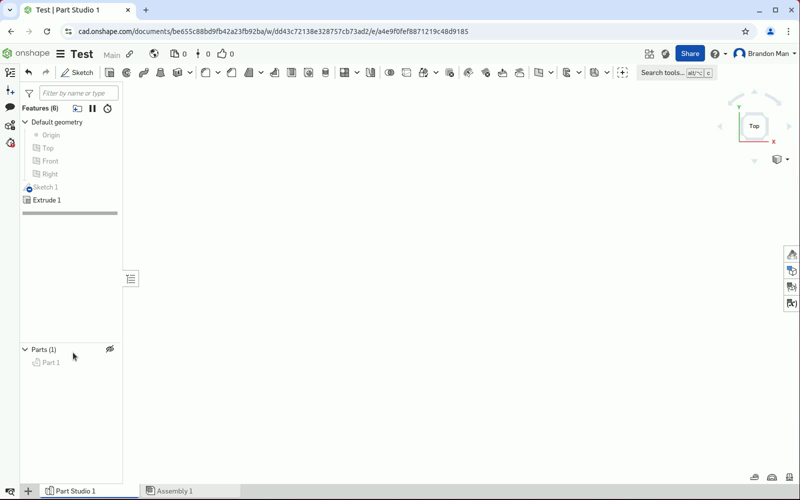
key(space)
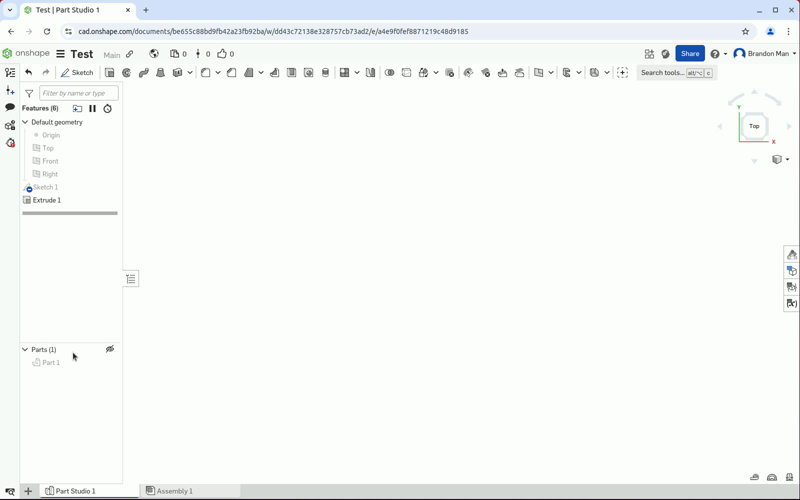
key_down(shift)
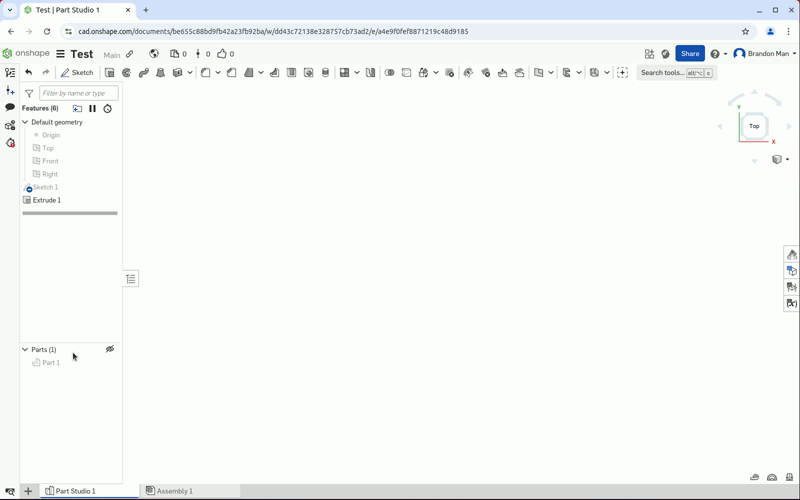
key(up)
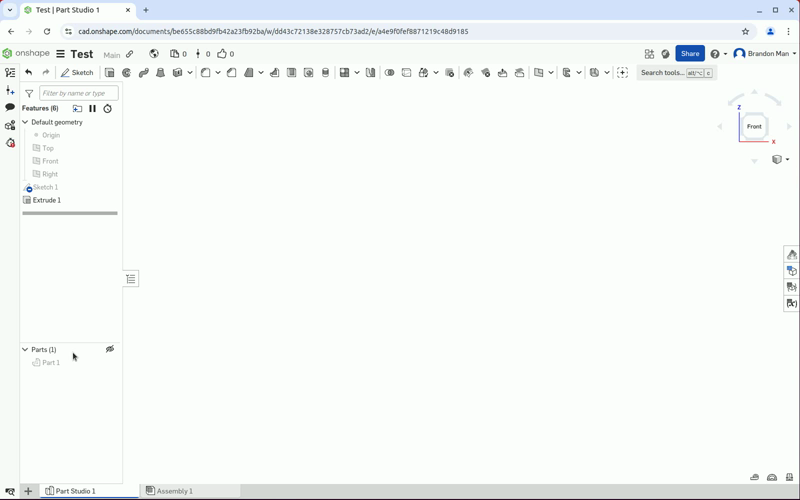
key_up(shift)
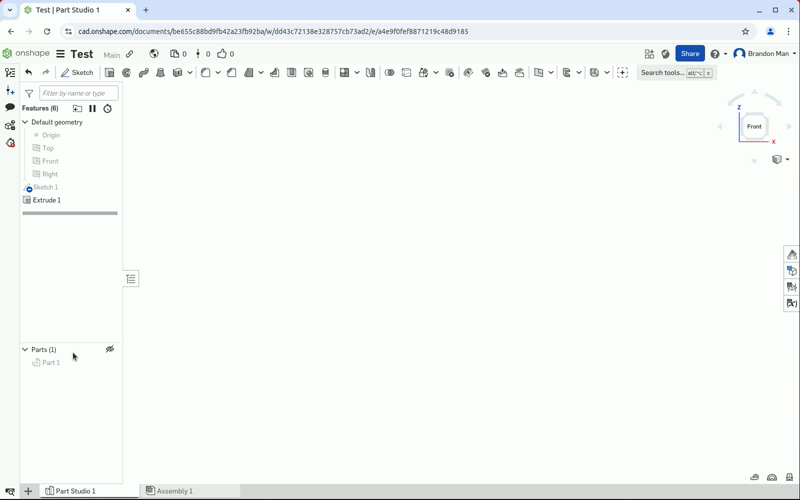
key(space)
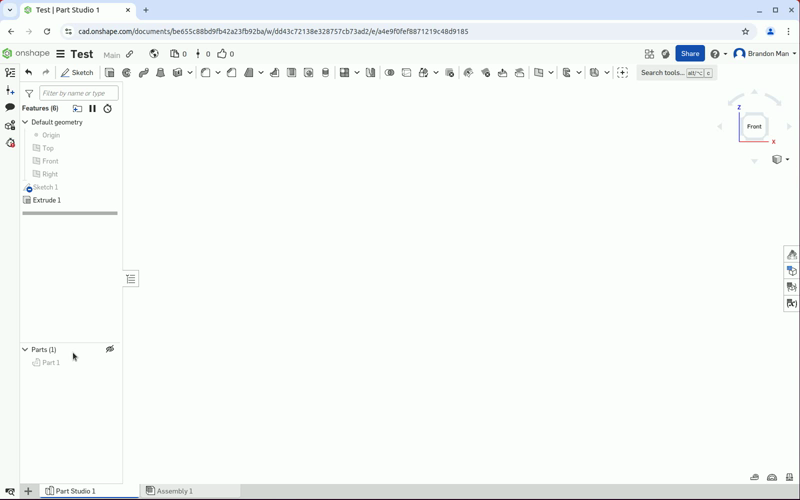
key_down(shift)
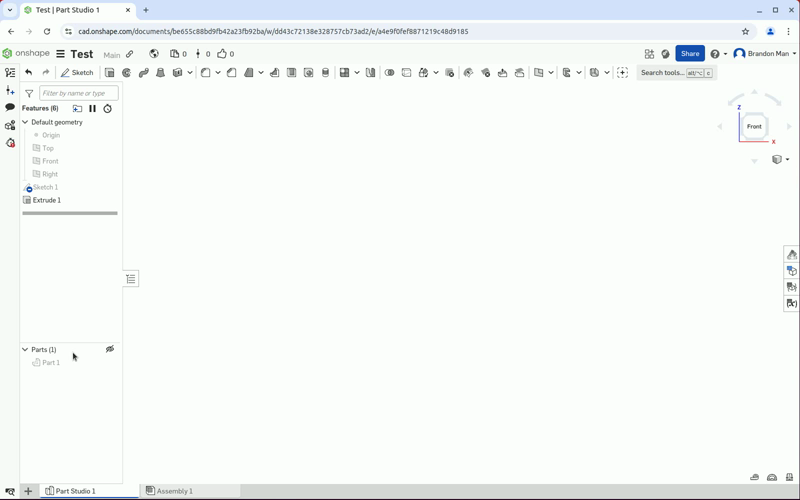
key(left)
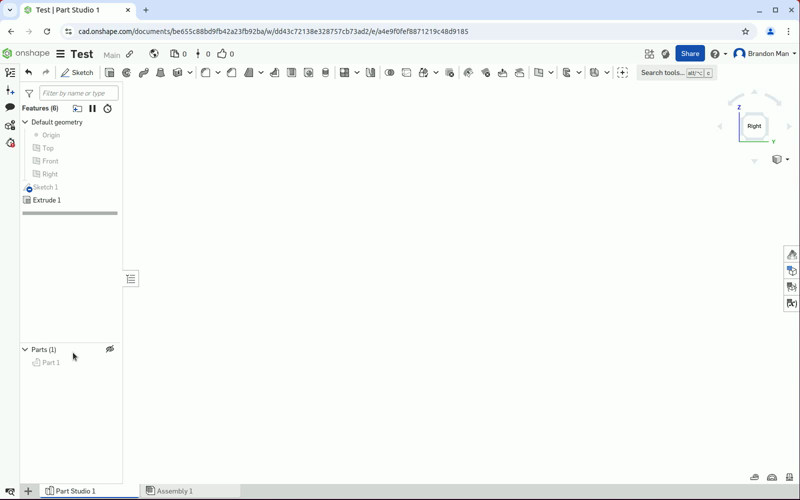
key_up(shift)
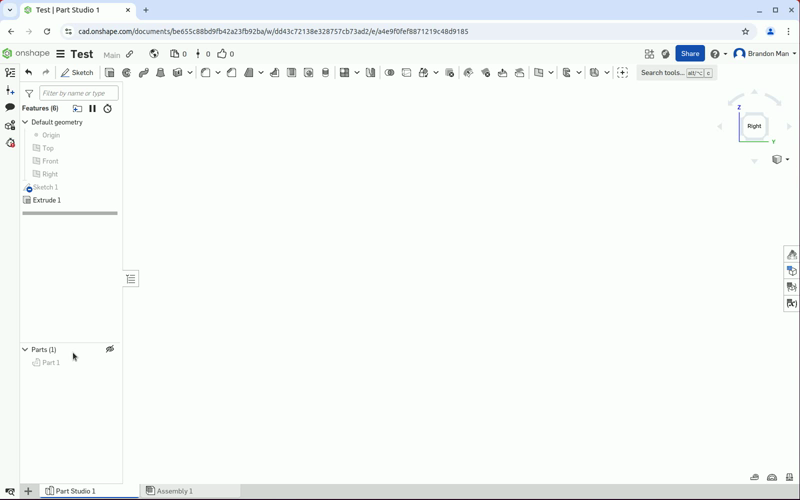
mouse_move(73, 352)
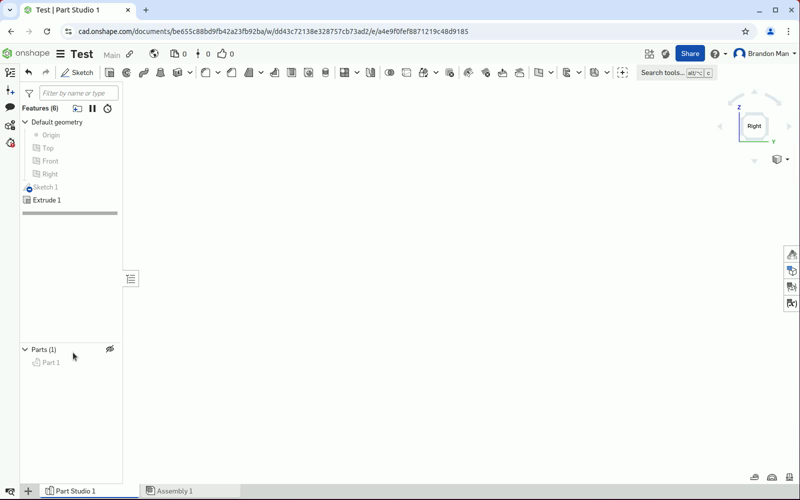
key(shift+y)
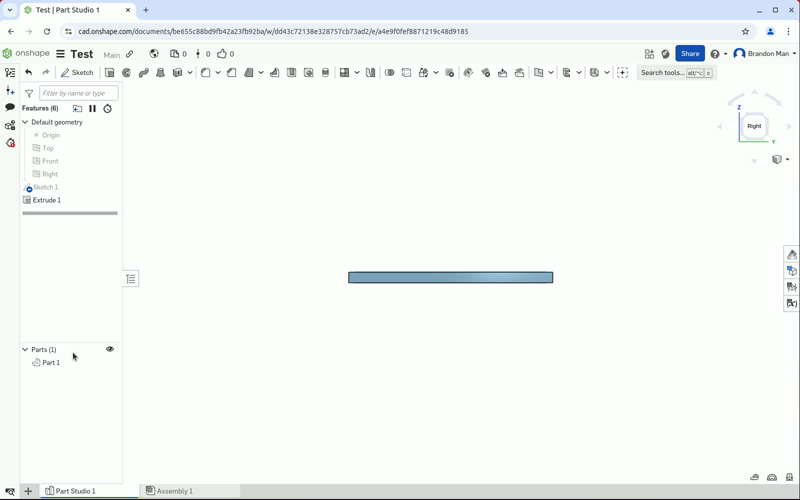
mouse_move(541, 75)
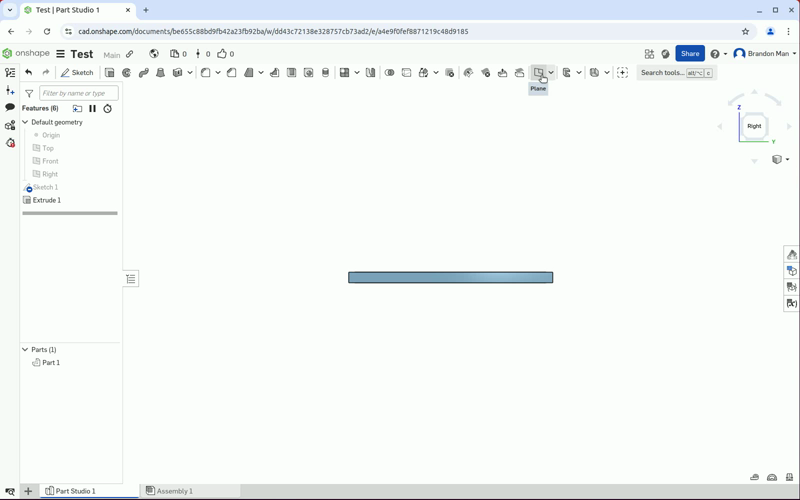
click(541, 75)
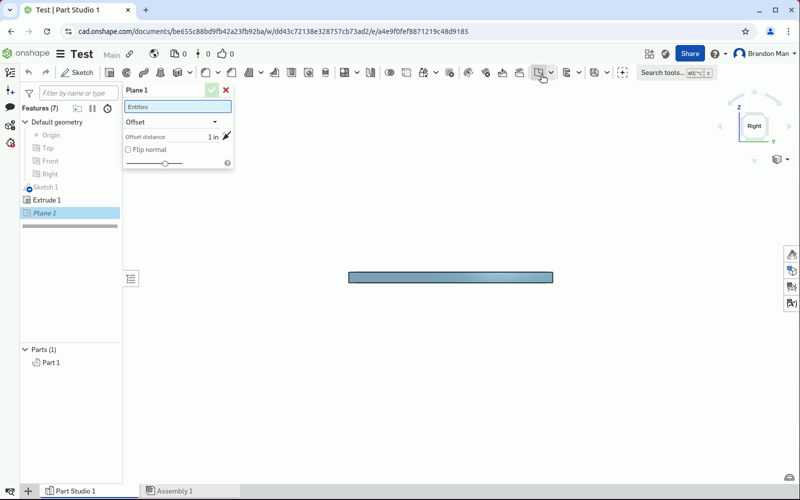
mouse_move(73, 176)
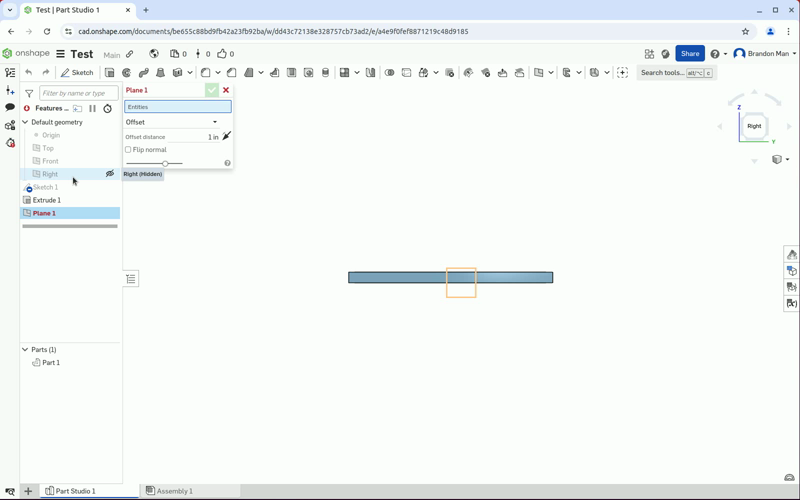
click(73, 176)
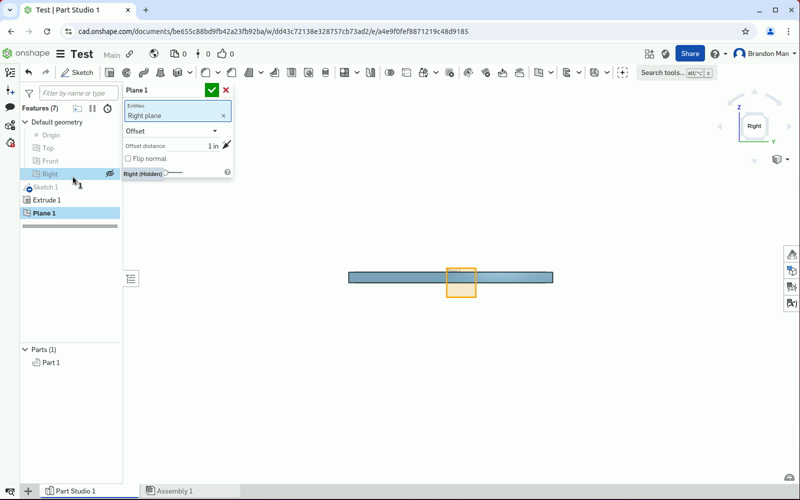
key(tab, 2)
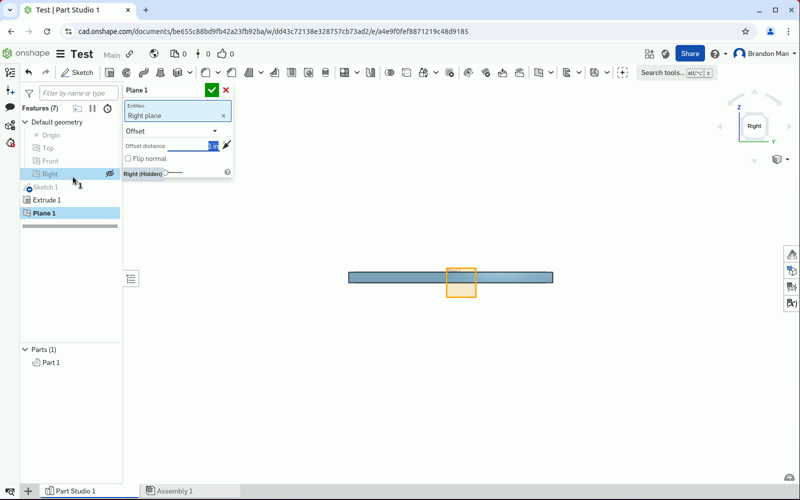
text(20.459)
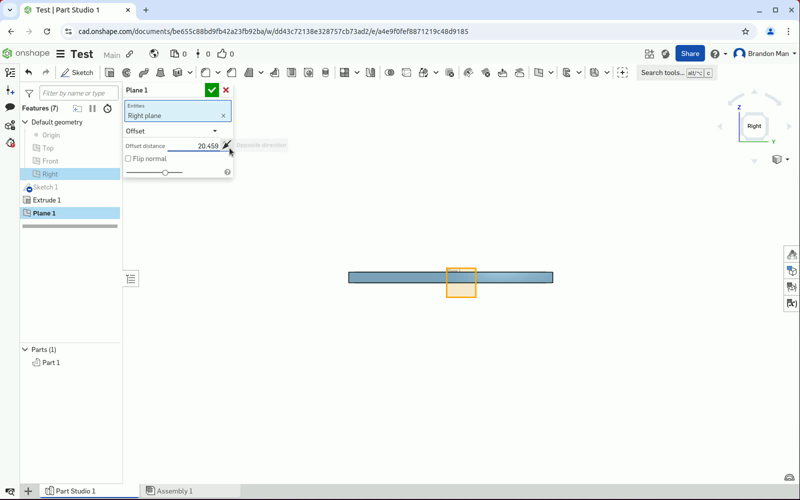
mouse_move(229, 147)
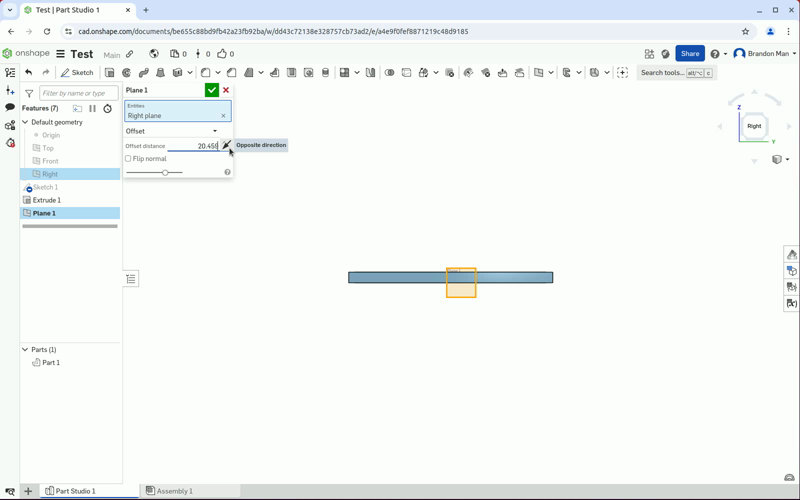
click(229, 147)
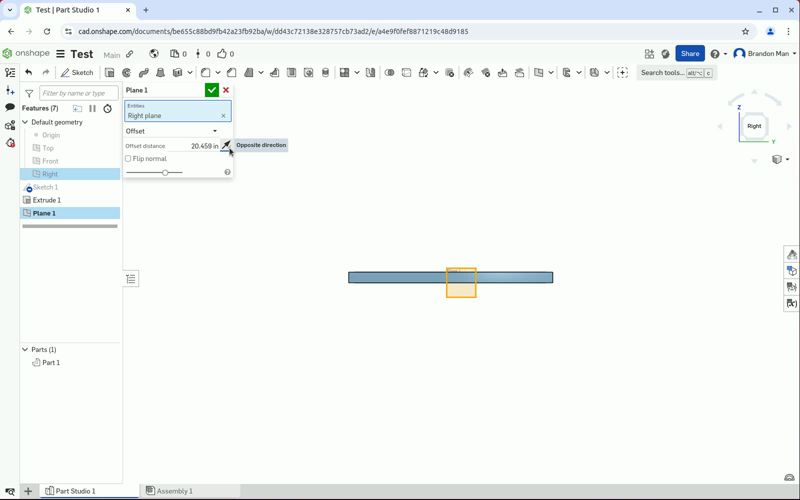
key(enter, 2)
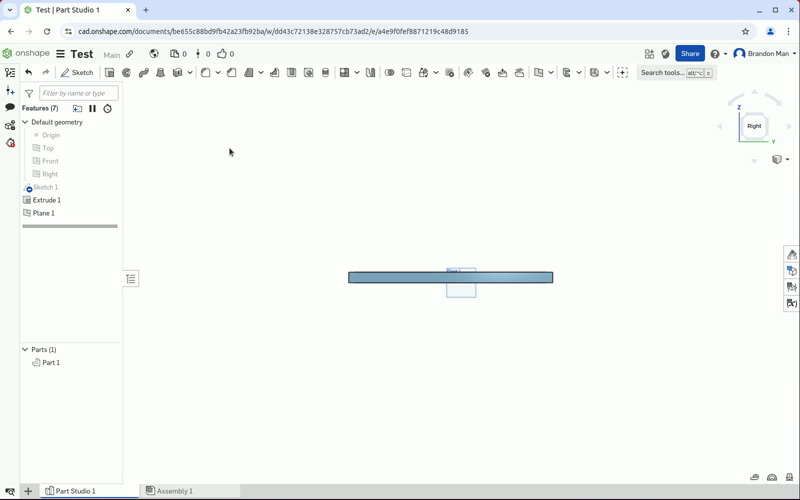
key(shift+s)
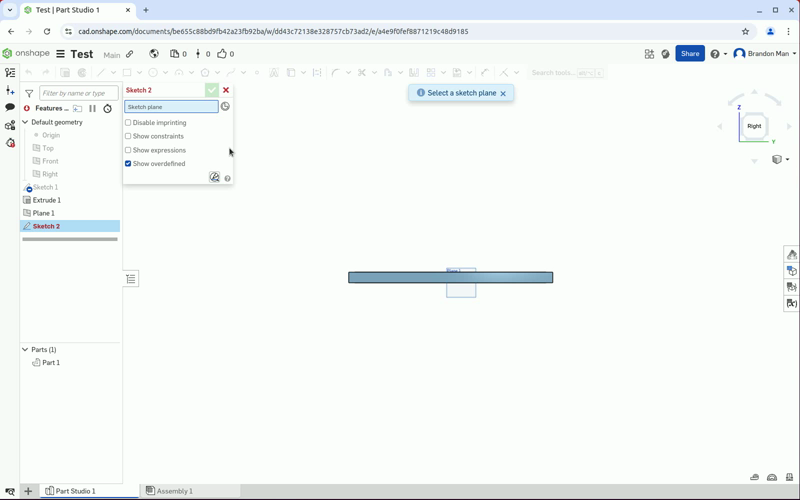
mouse_move(73, 215)
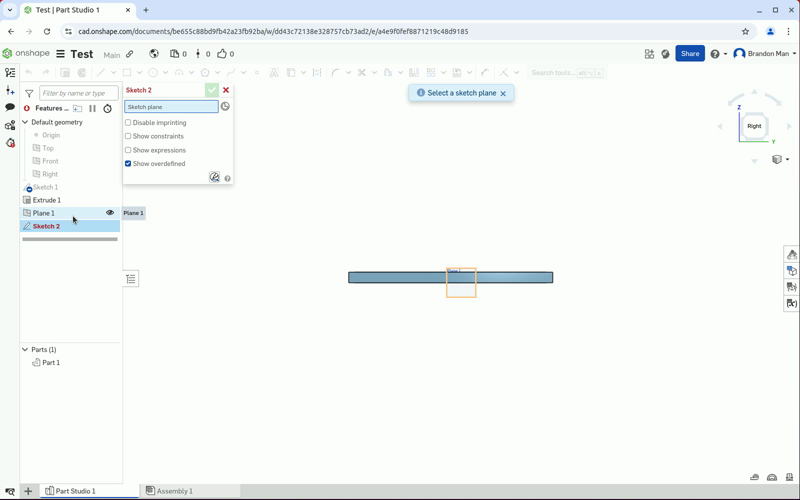
click(73, 215)
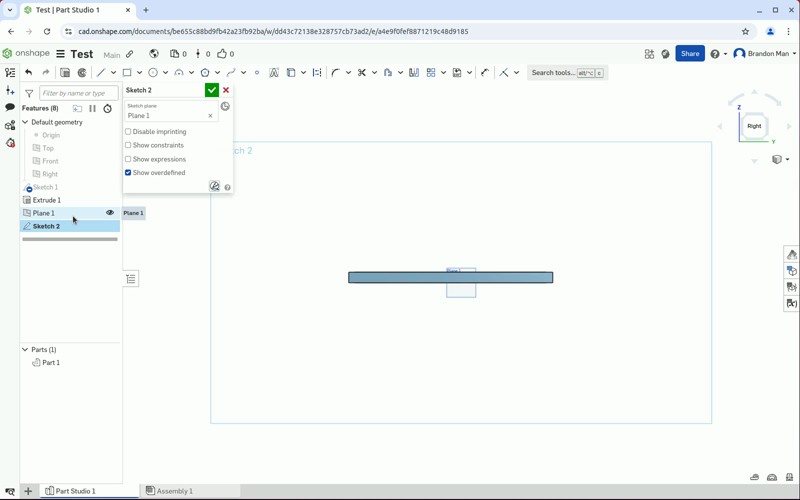
mouse_move(73, 352)
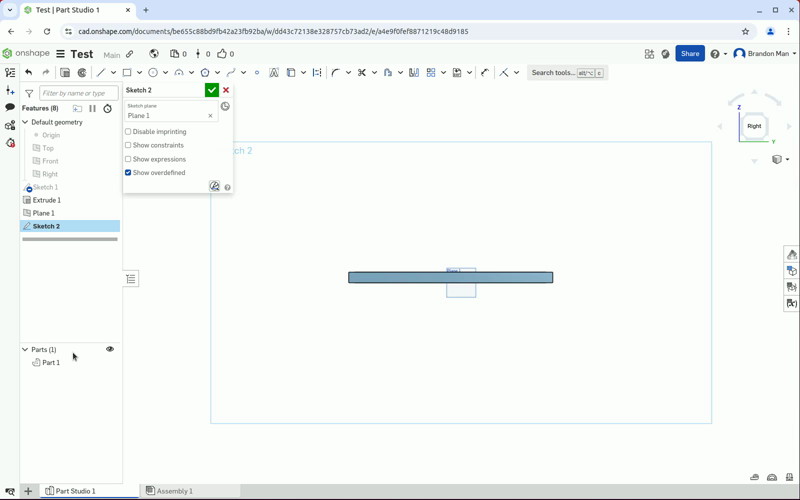
key(y)
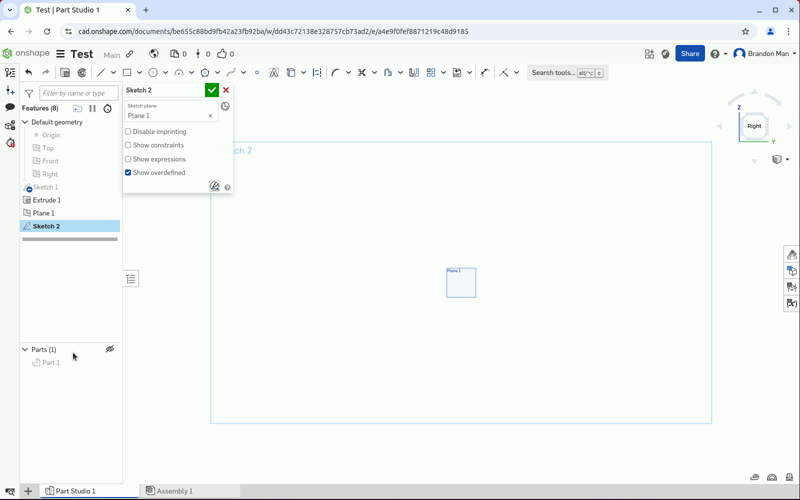
key(l)
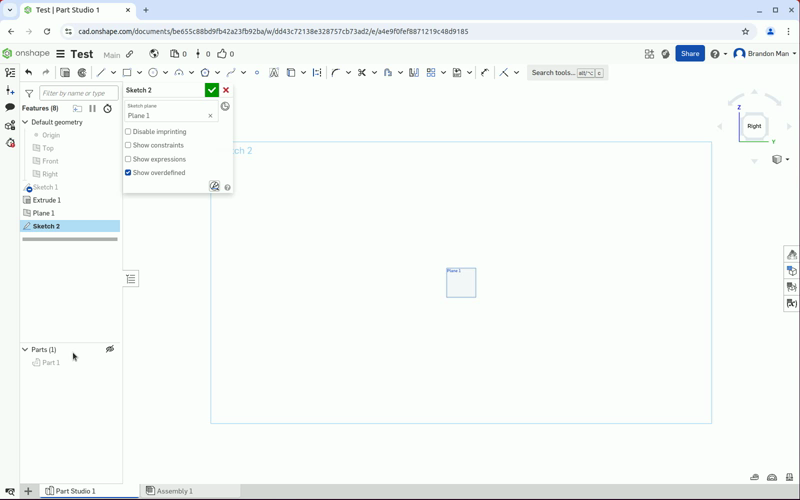
key_down(shift)
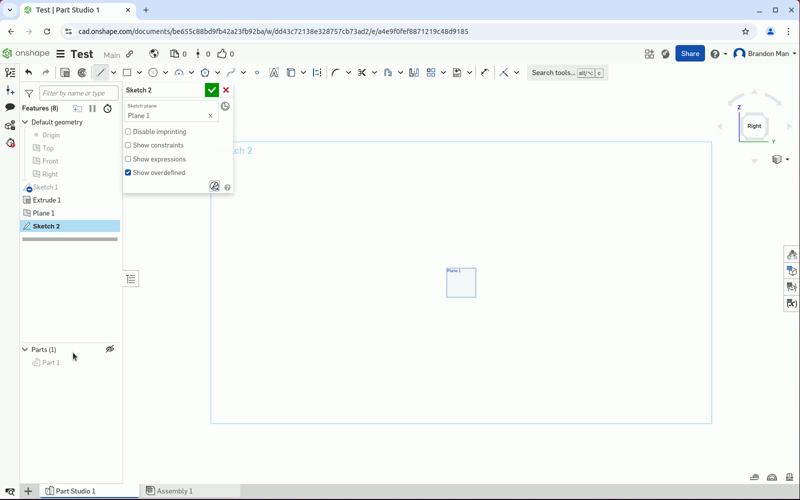
mouse_move(351, 280)
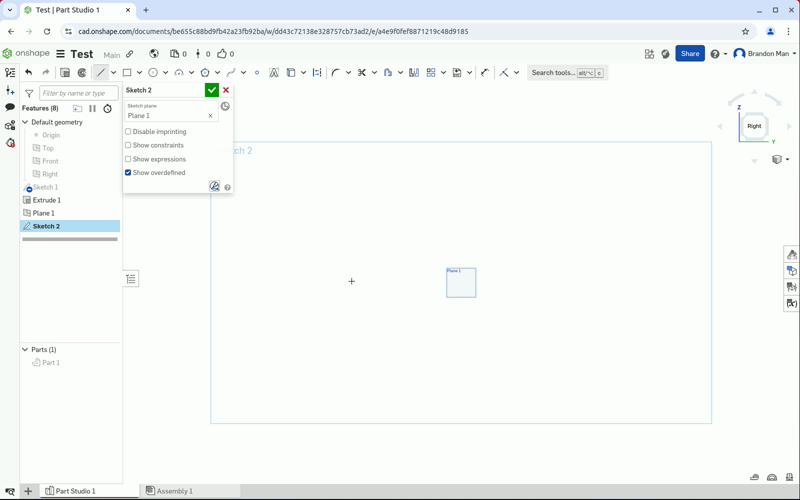
click(351, 280)
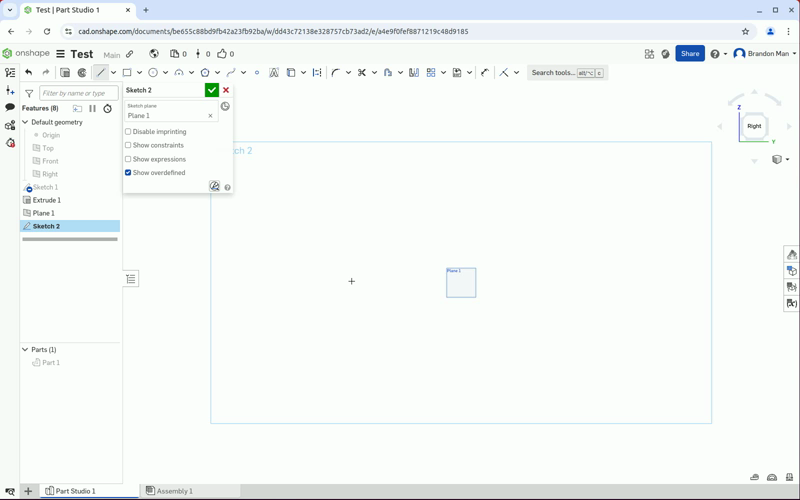
key_up(shift)
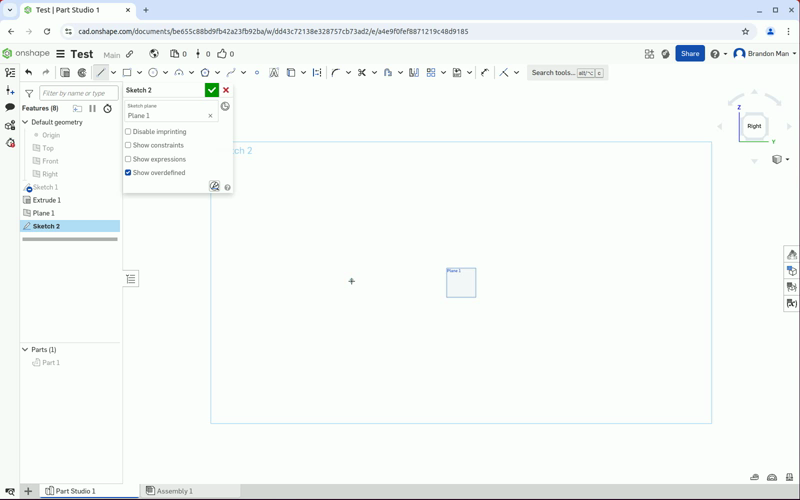
key_down(shift)
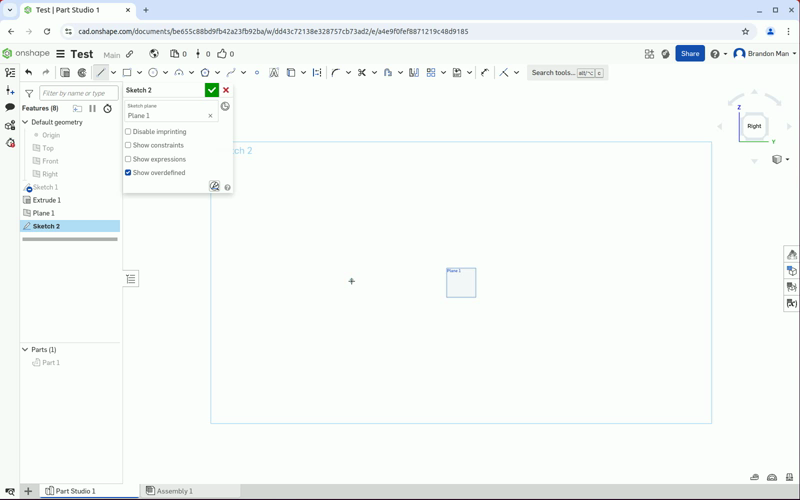
mouse_move(547, 280)
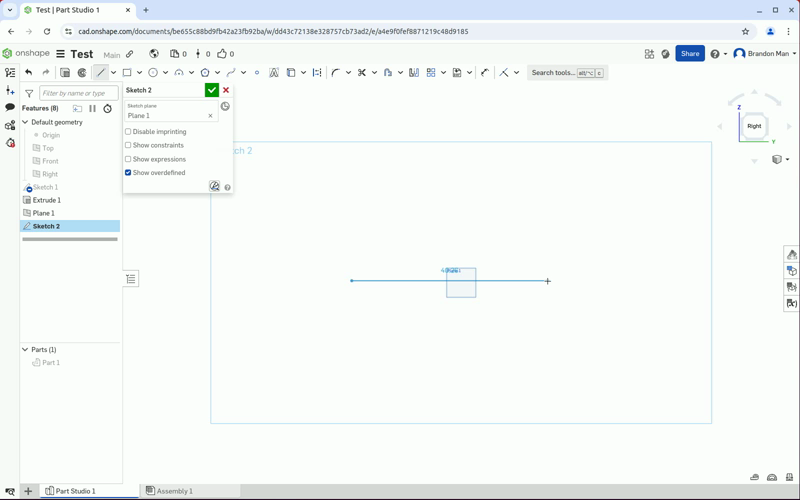
click(547, 280)
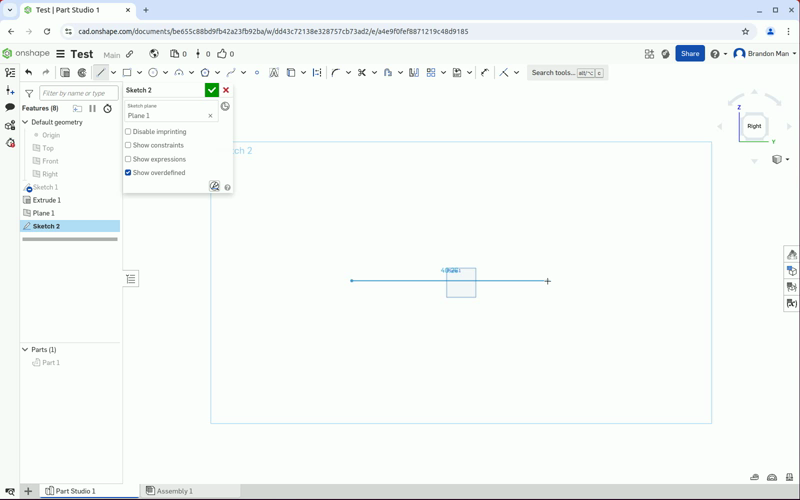
key_up(shift)
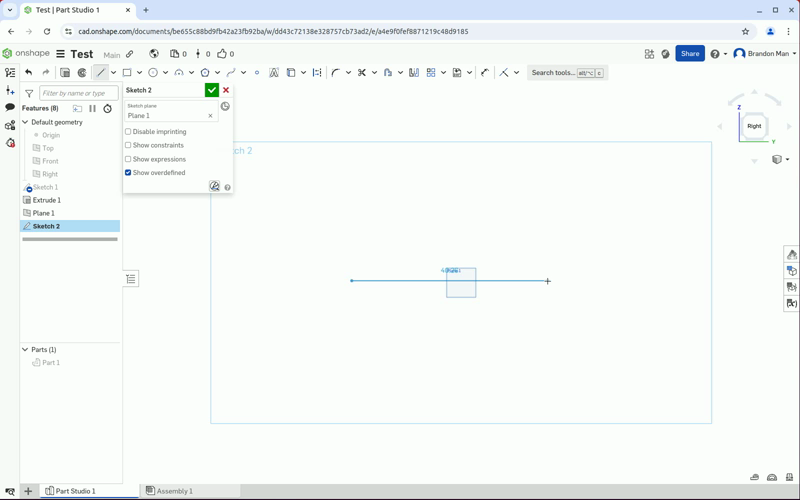
key_down(shift)
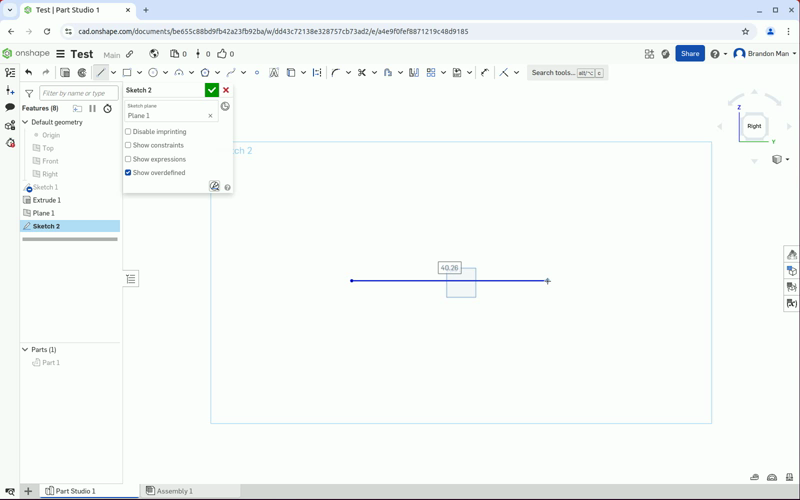
mouse_move(577, 280)
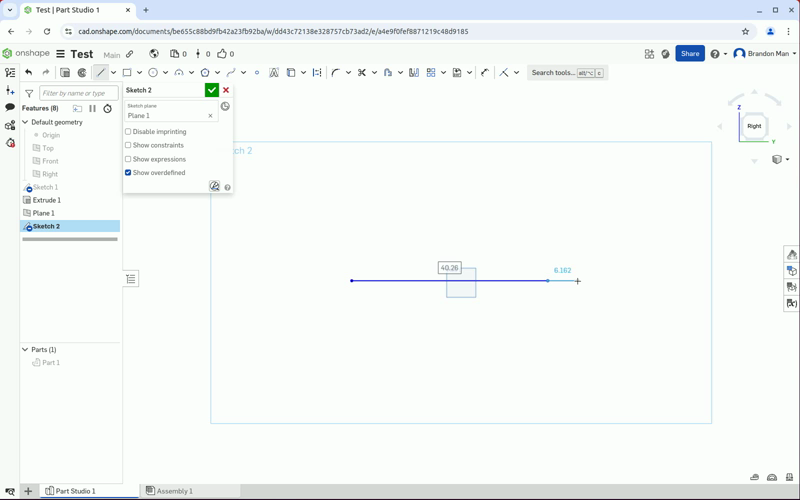
mouse_move(547, 274)
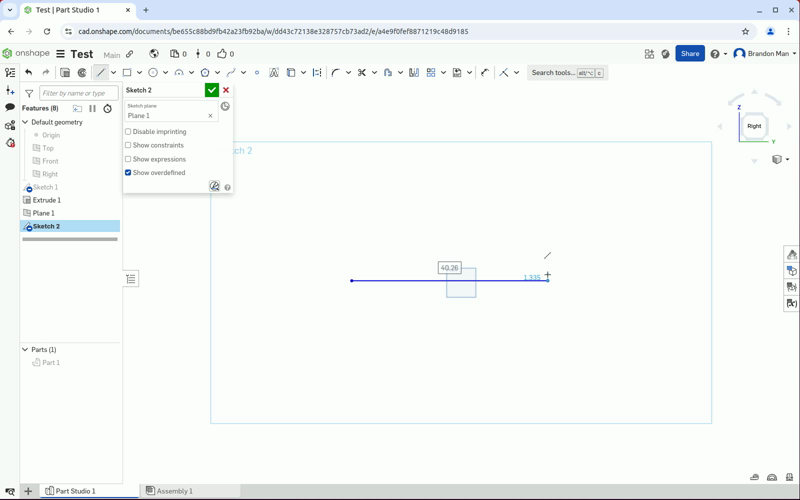
scroll(6)
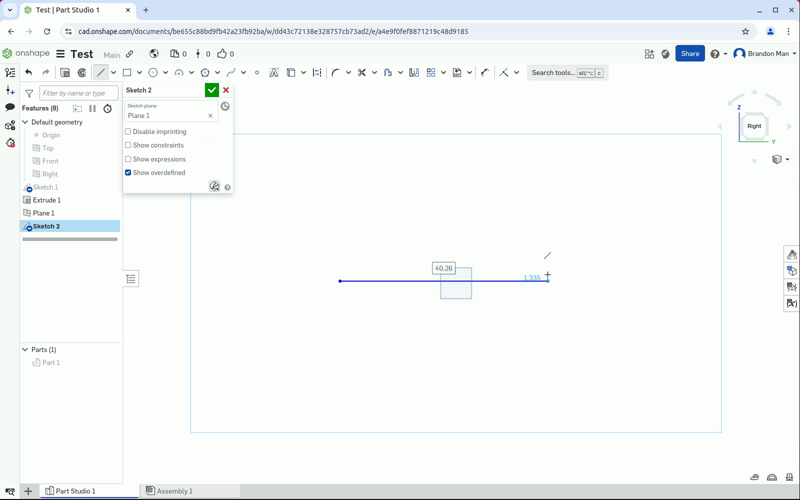
scroll(6)
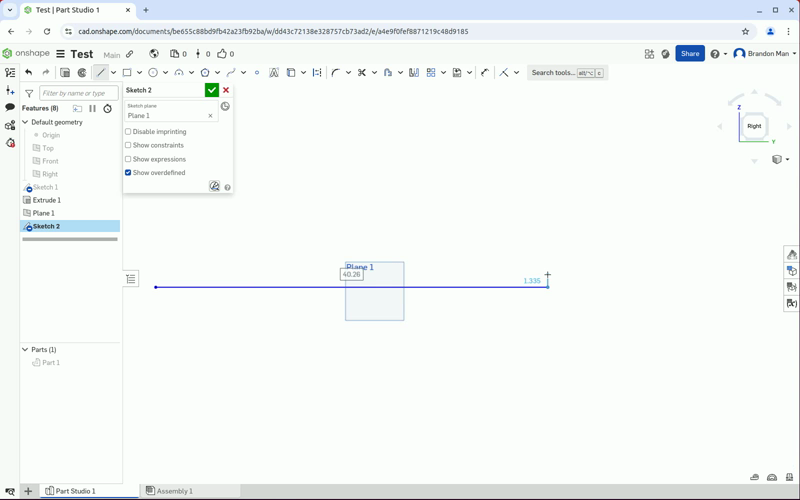
scroll(6)
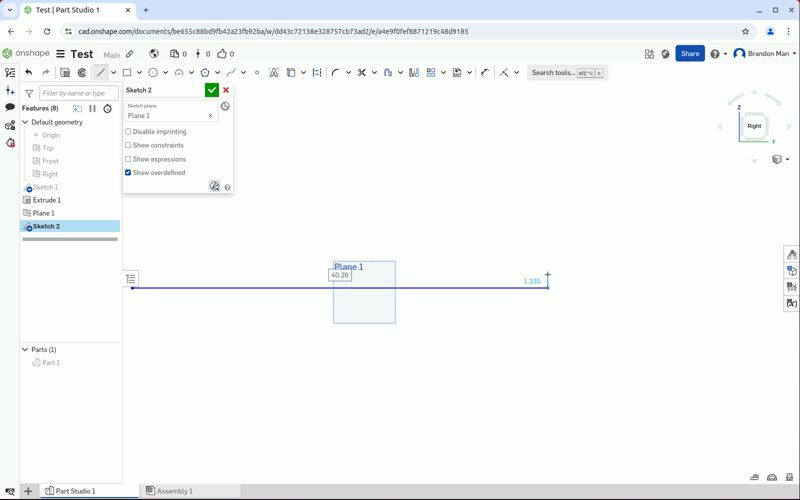
scroll(6)
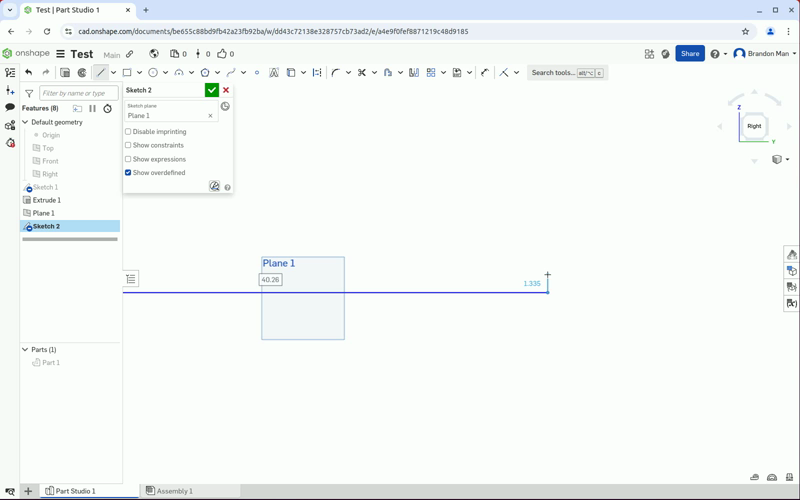
scroll(6)
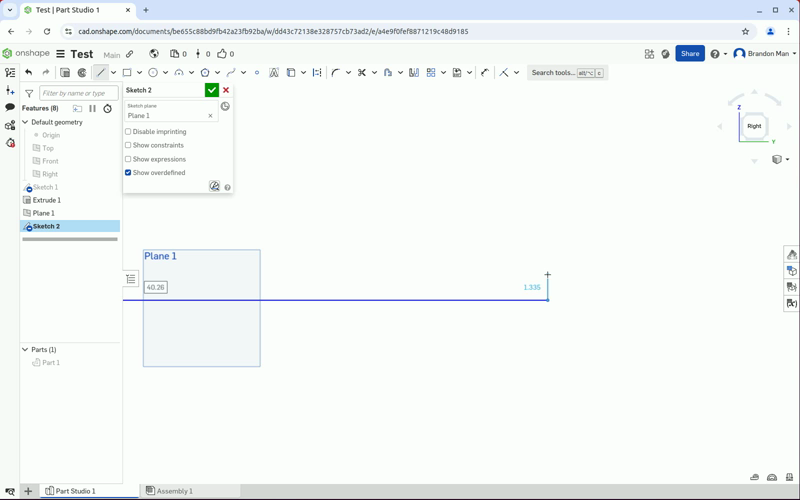
scroll(6)
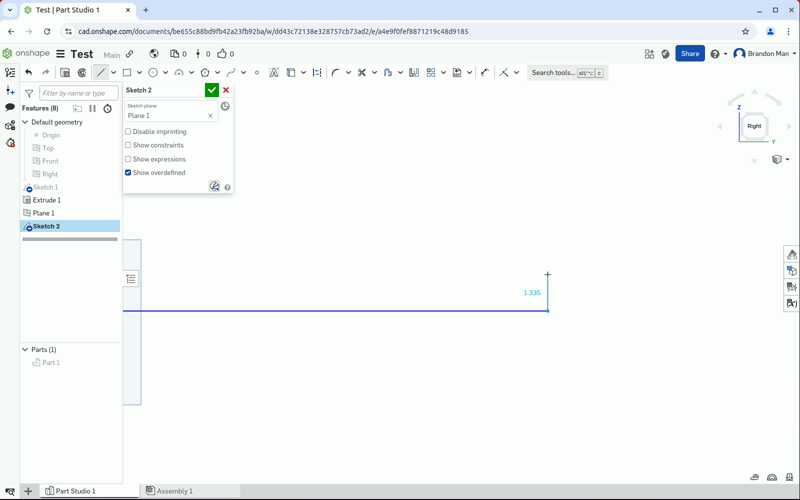
scroll(6)
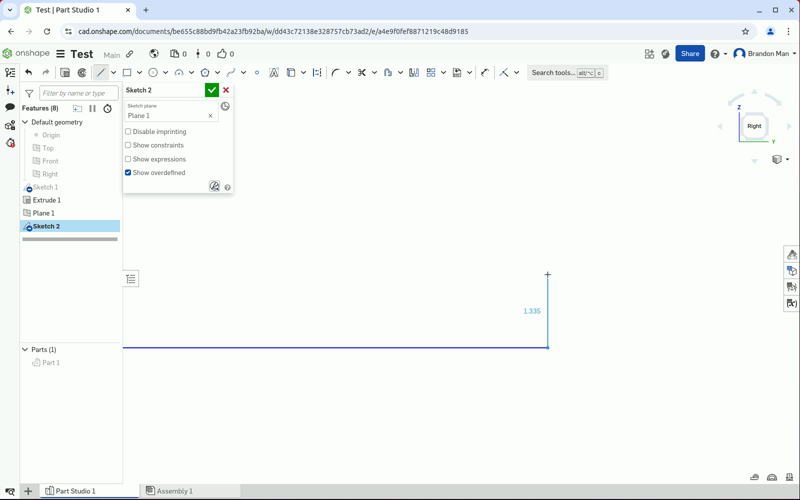
click(547, 274)
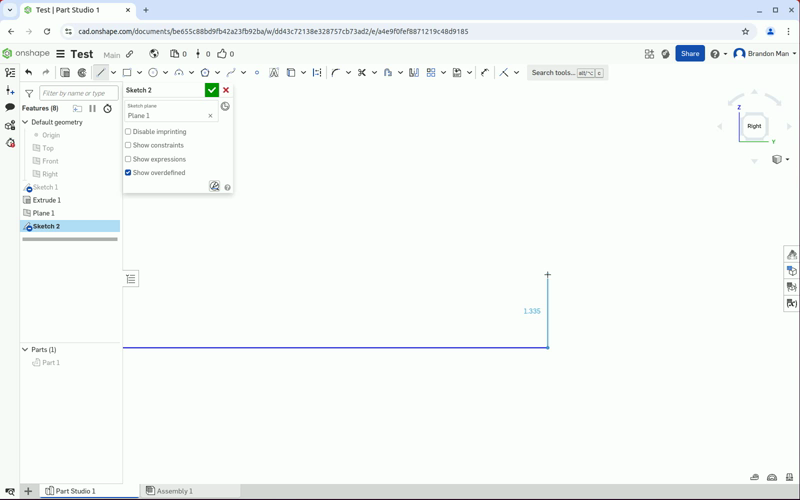
scroll(-6)
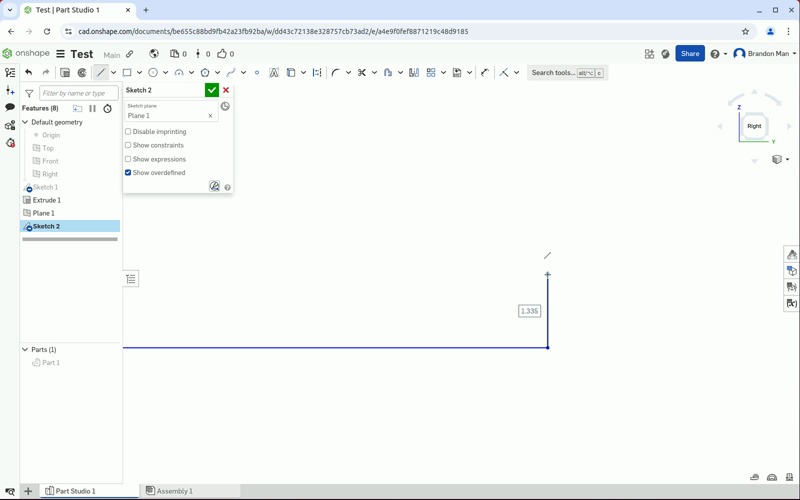
scroll(-6)
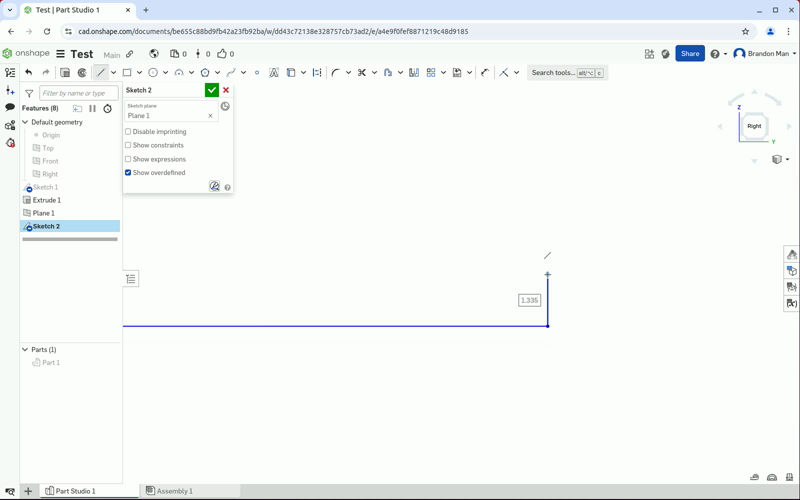
scroll(-6)
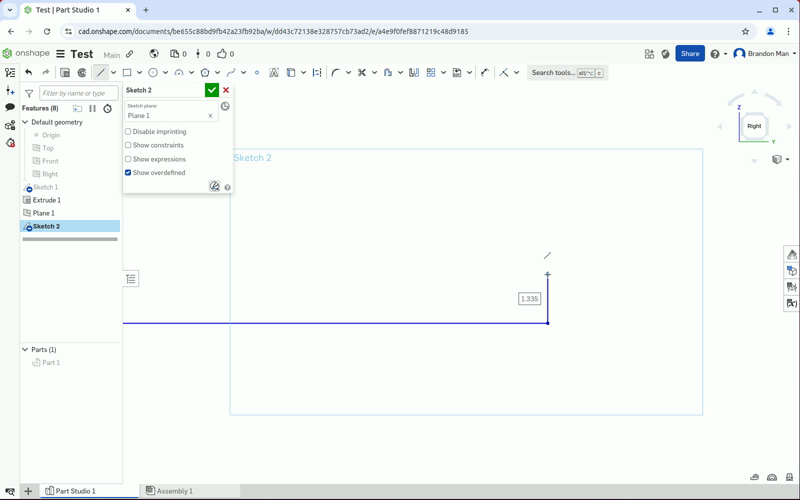
scroll(-6)
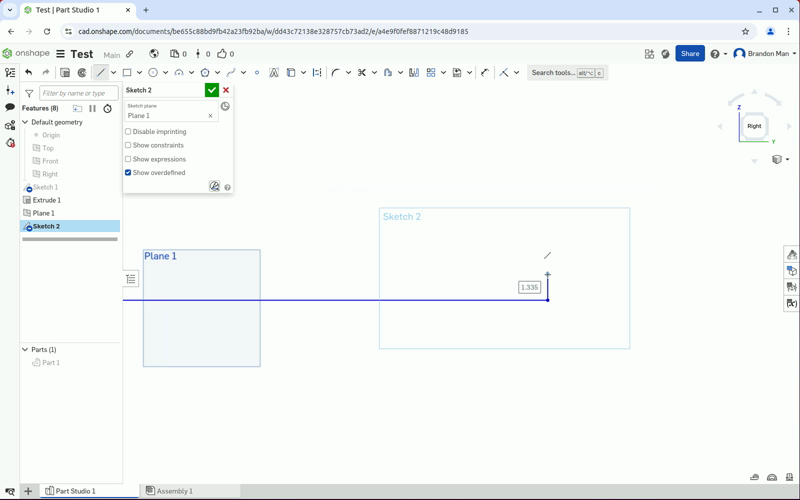
scroll(-6)
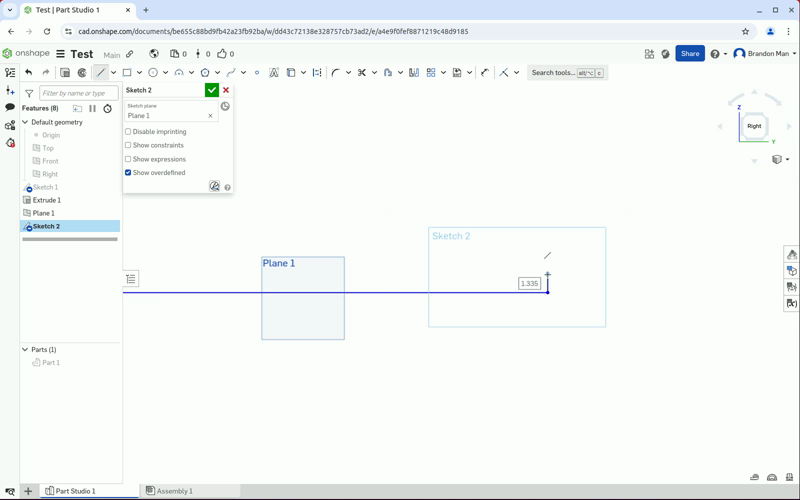
scroll(-6)
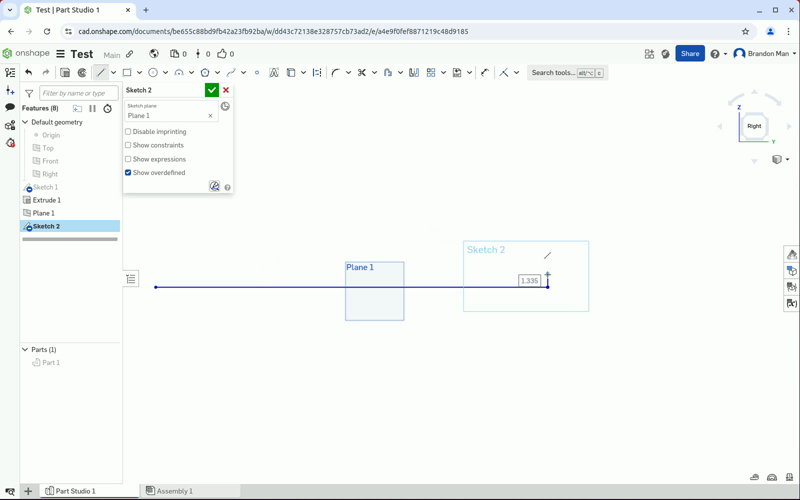
scroll(-6)
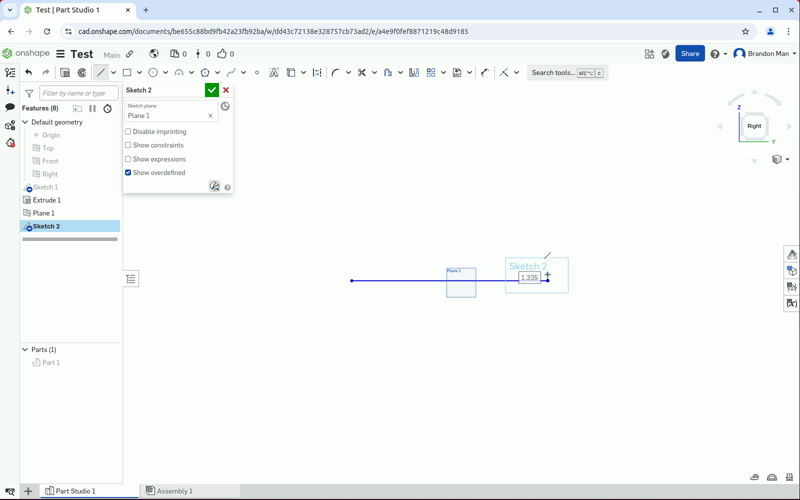
key_up(shift)
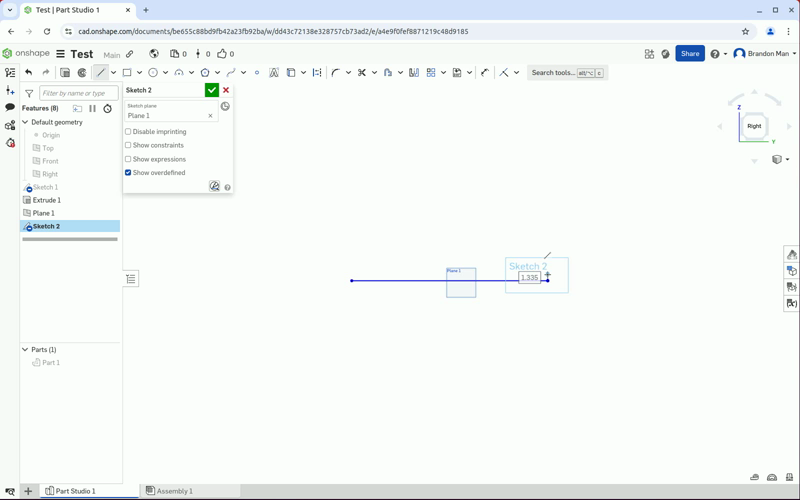
key_down(shift)
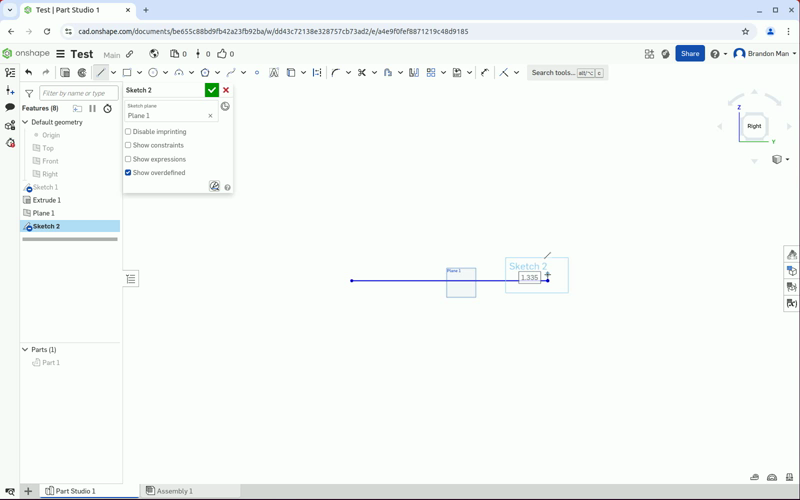
mouse_move(351, 274)
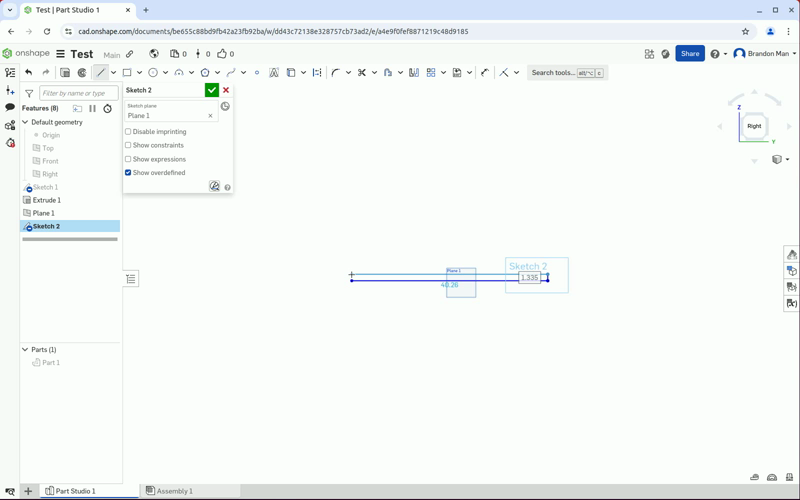
click(351, 274)
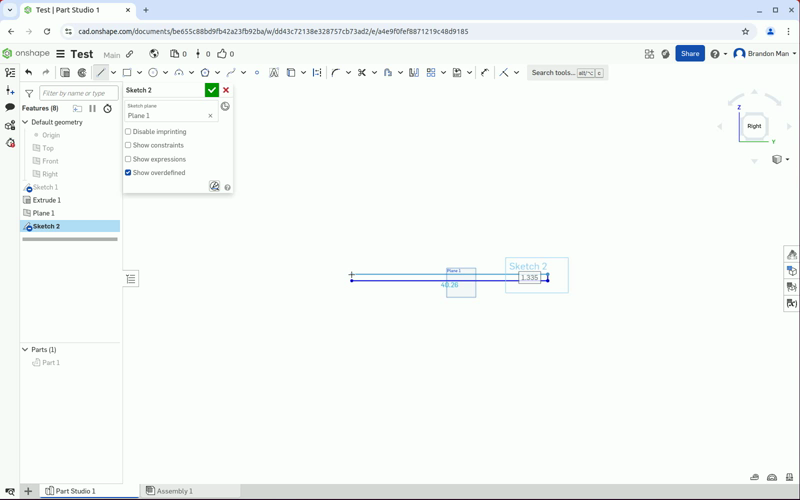
key_up(shift)
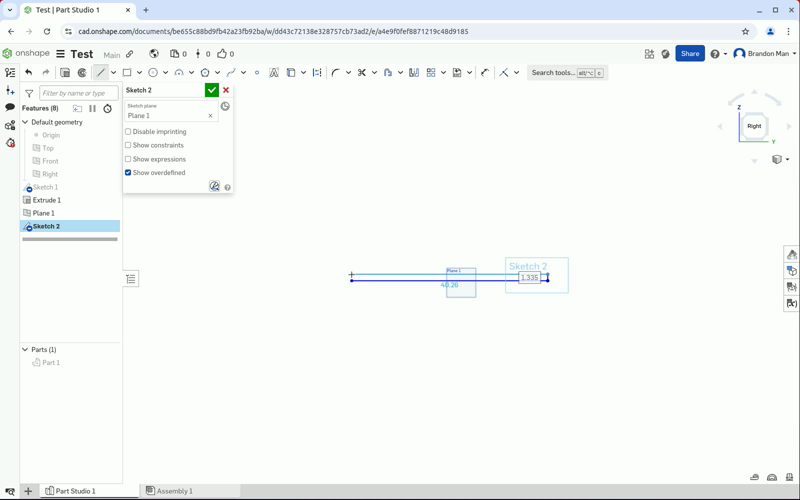
mouse_move(381, 274)
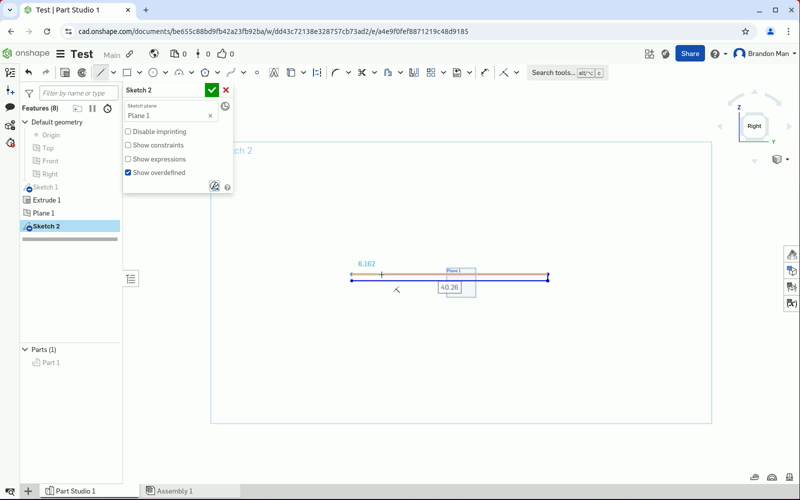
key_down(shift)
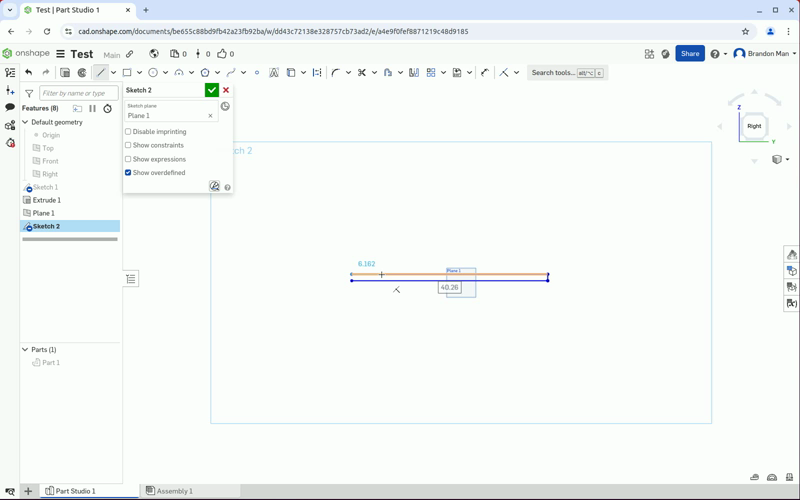
mouse_move(351, 280)
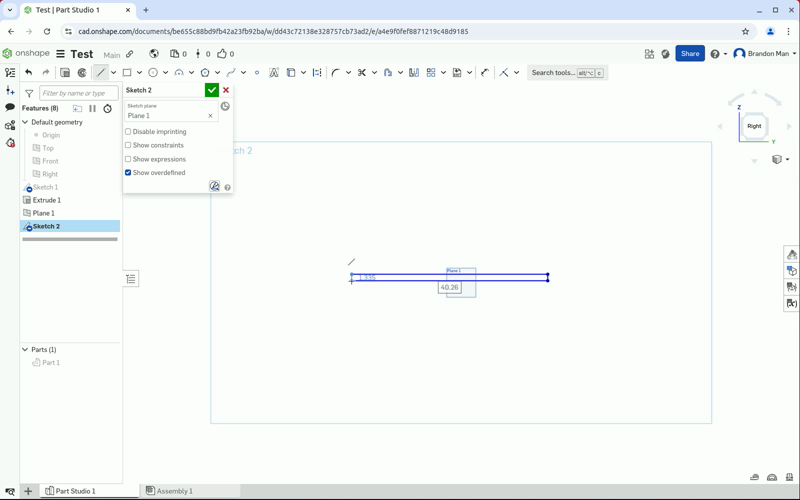
scroll(6)
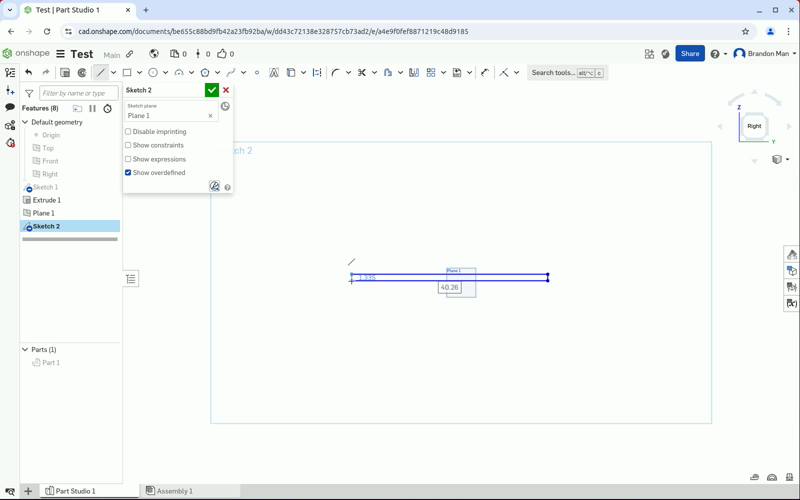
scroll(6)
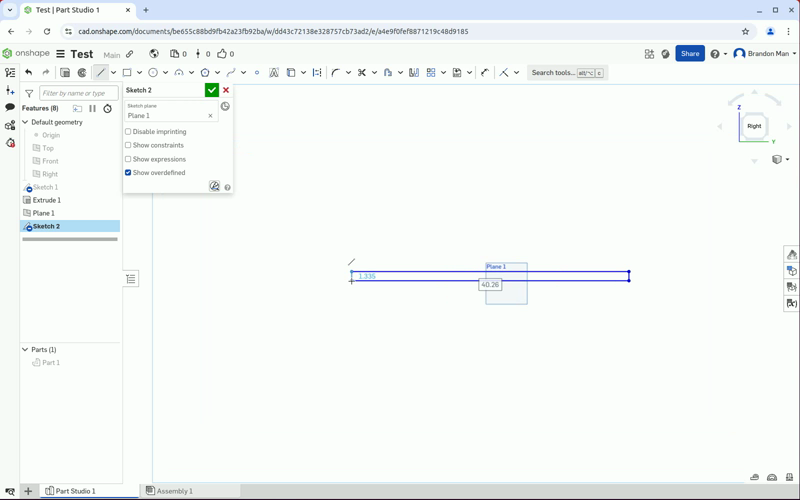
scroll(6)
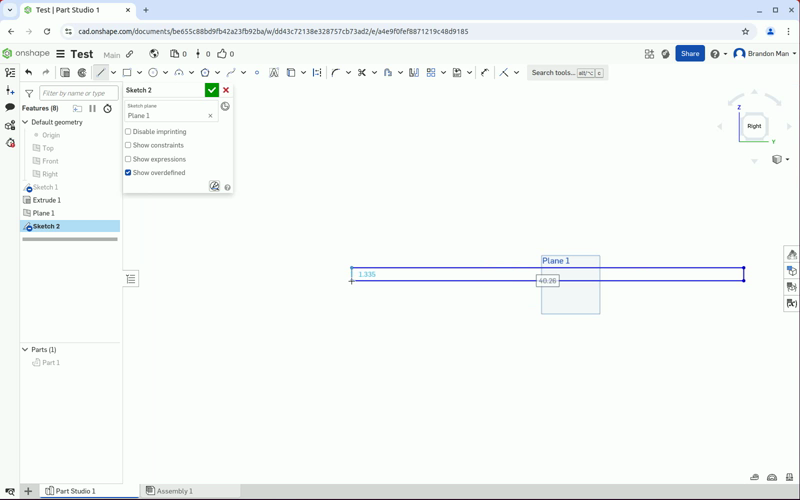
scroll(6)
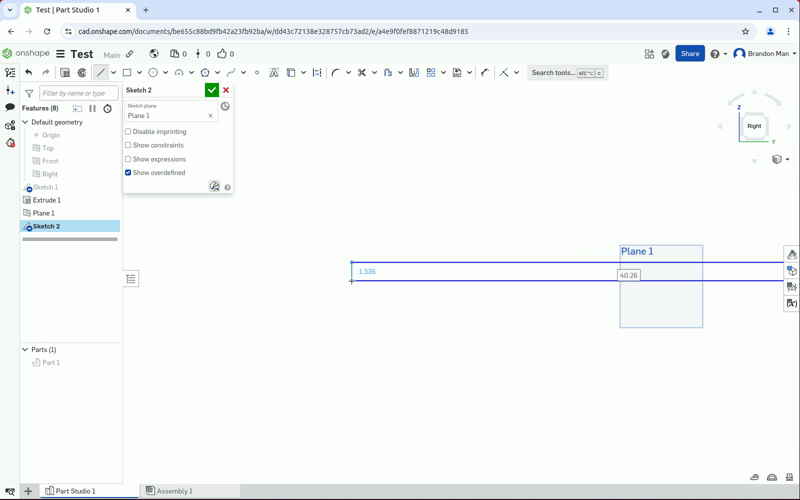
scroll(6)
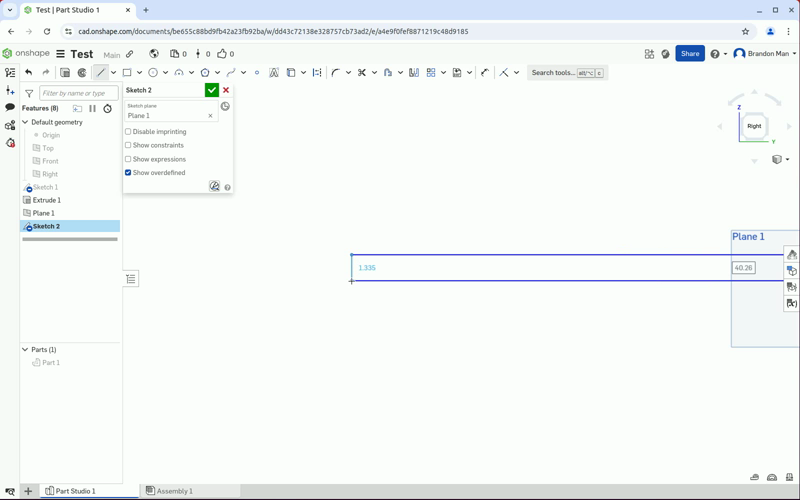
scroll(6)
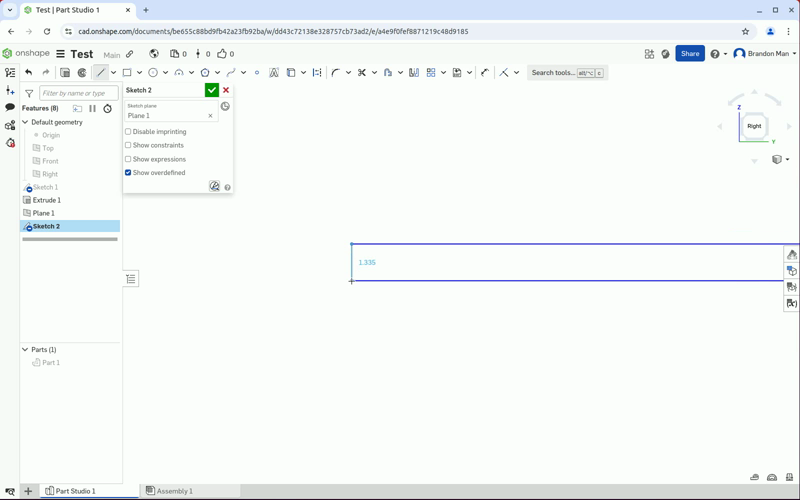
scroll(6)
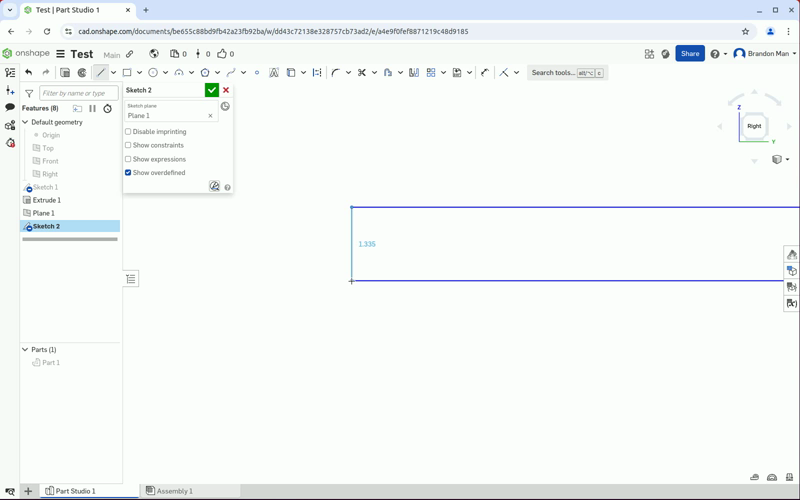
key_up(shift)
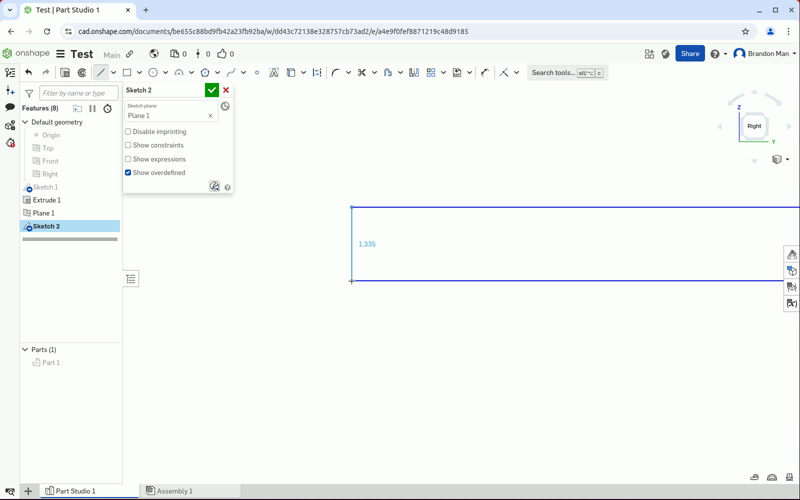
click(351, 280)
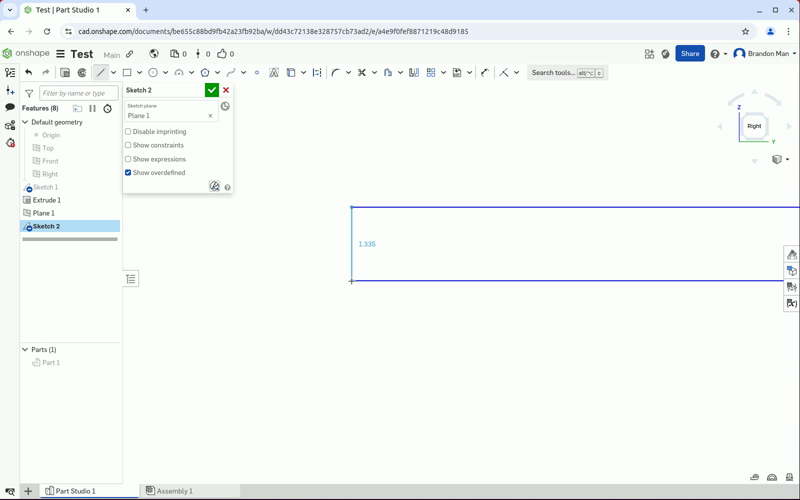
scroll(-6)
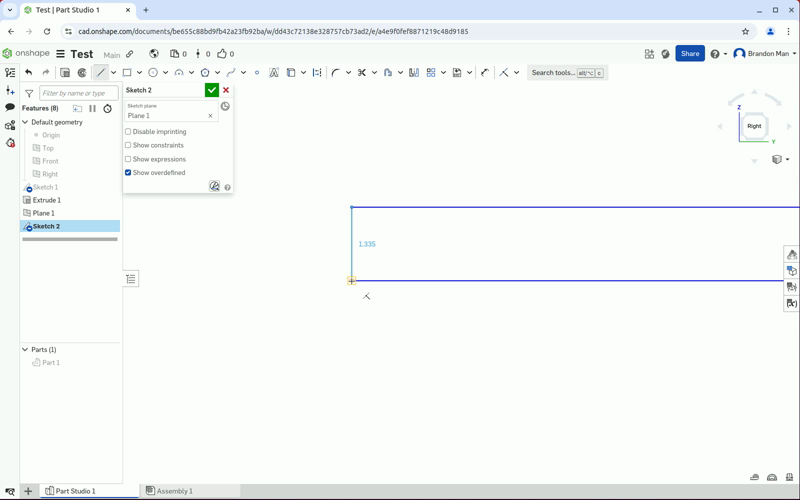
scroll(-6)
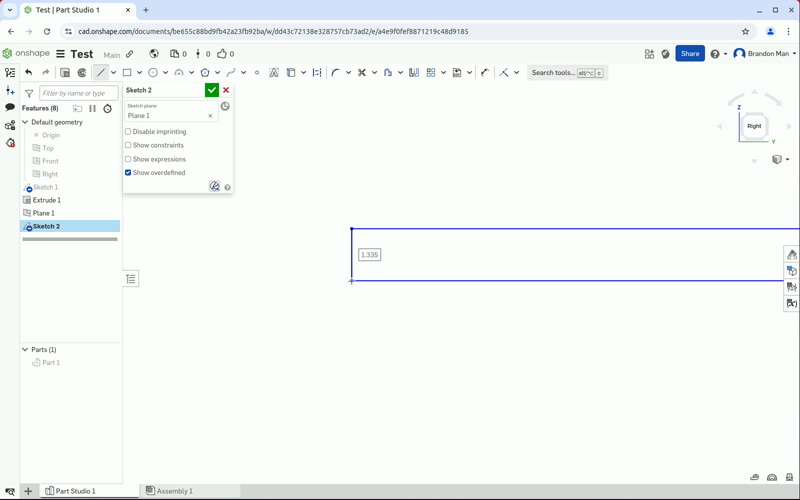
scroll(-6)
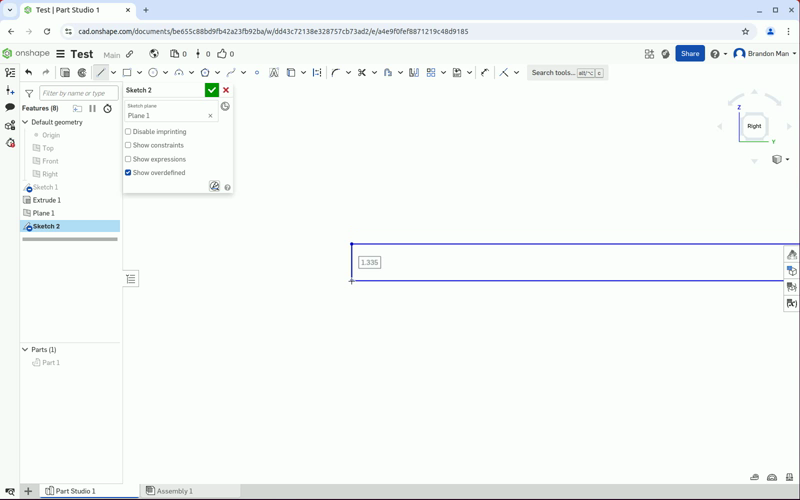
scroll(-6)
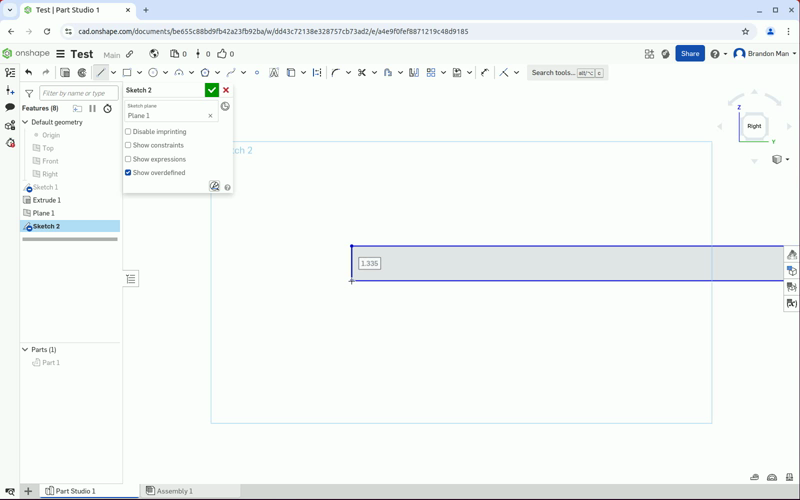
scroll(-6)
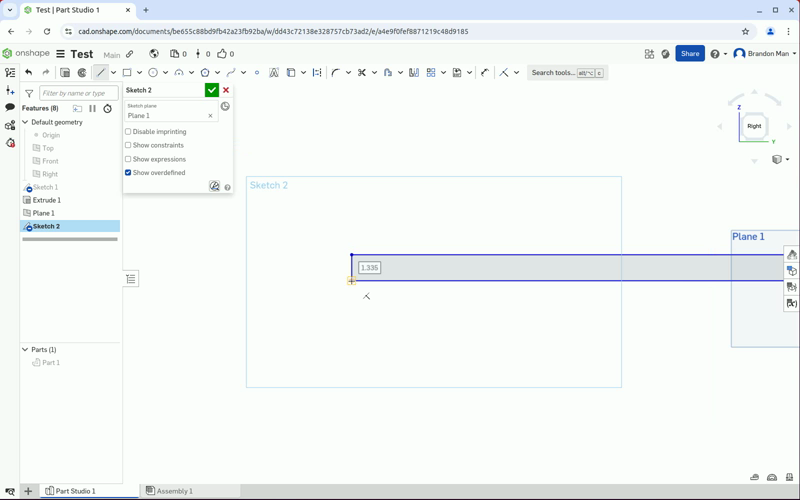
scroll(-6)
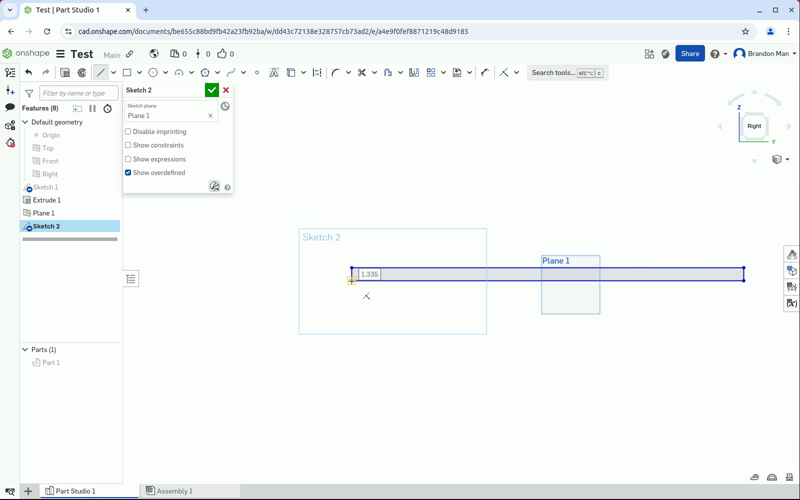
scroll(-6)
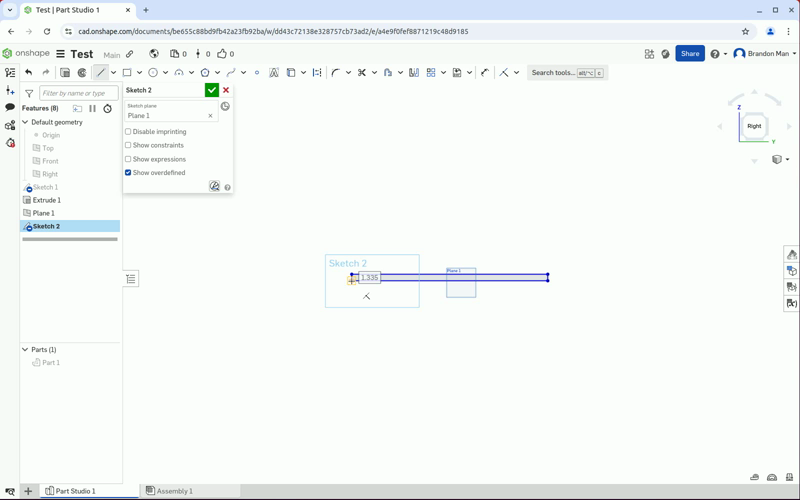
key(esc)
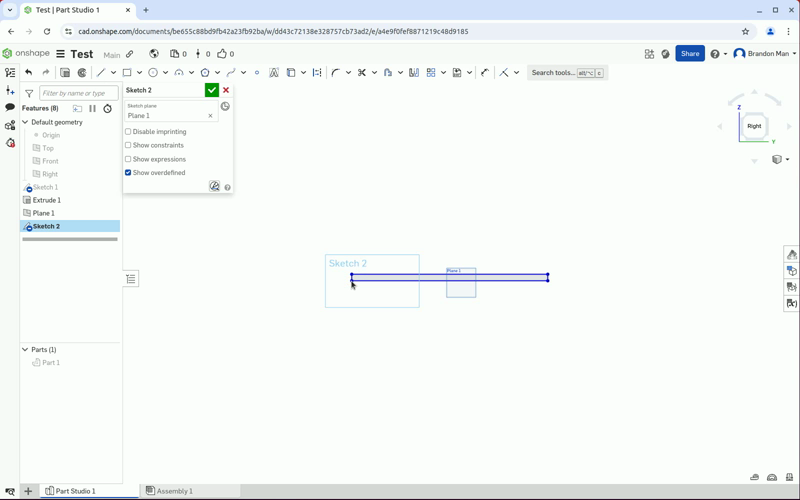
mouse_move(437, 278)
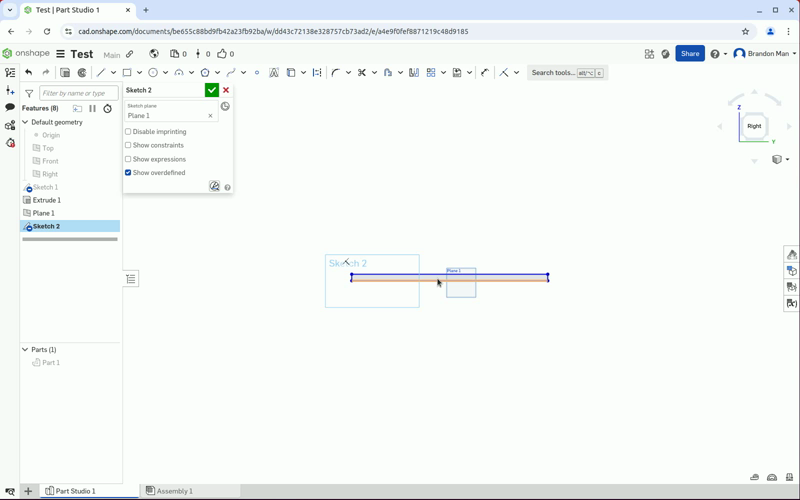
scroll(6)
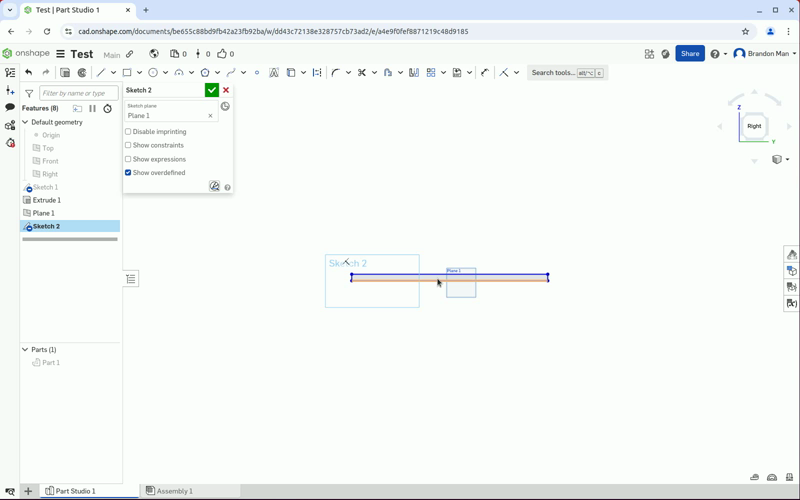
scroll(6)
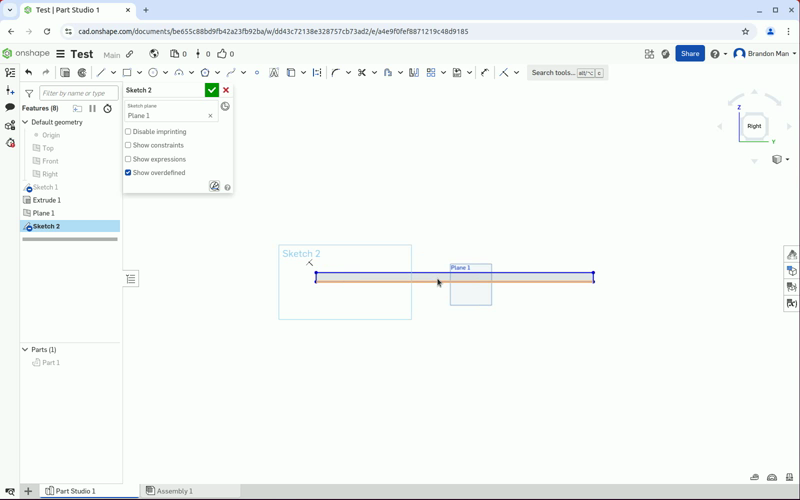
scroll(6)
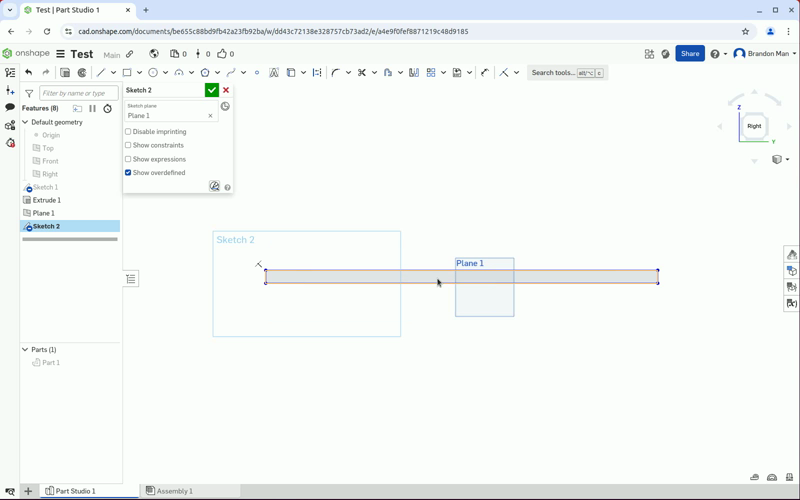
scroll(6)
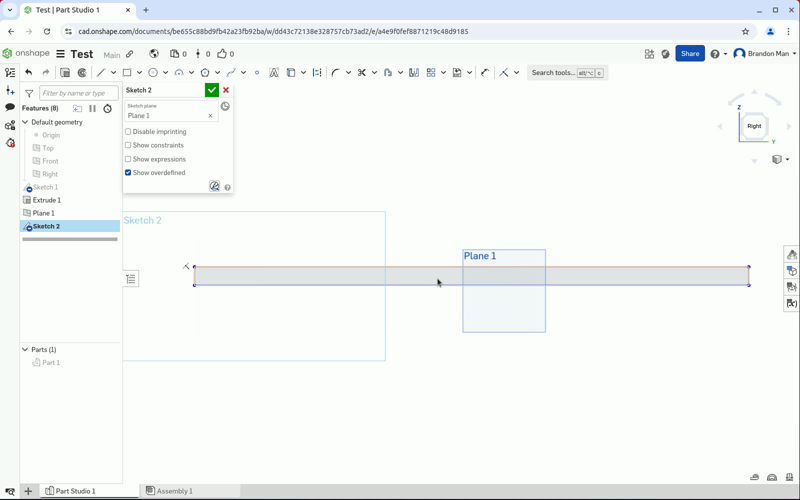
scroll(6)
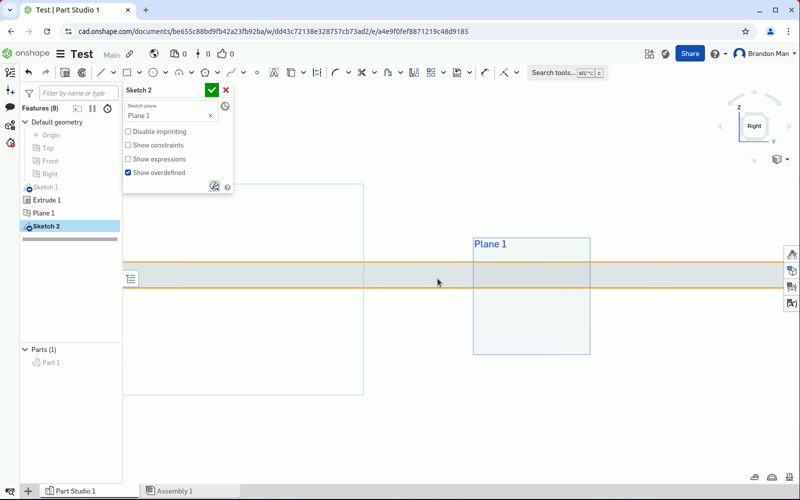
scroll(6)
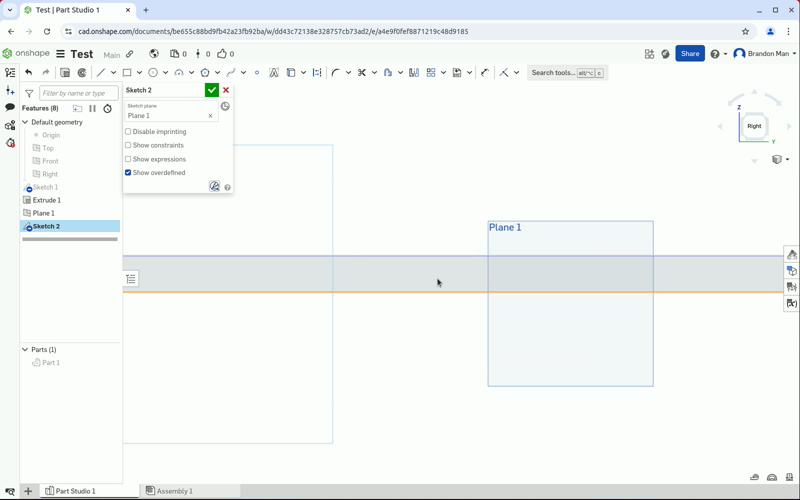
scroll(6)
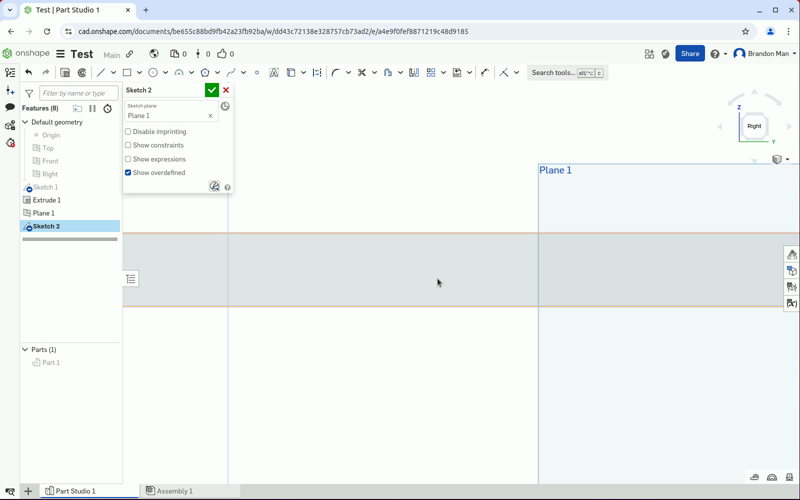
click(437, 278)
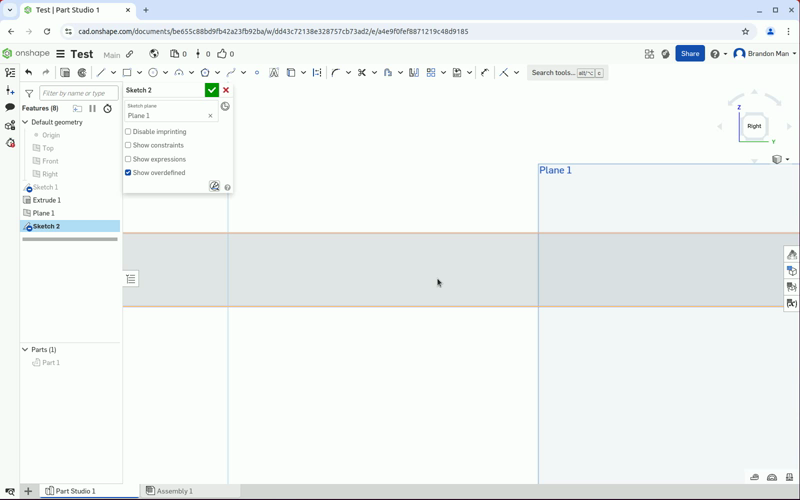
scroll(-6)
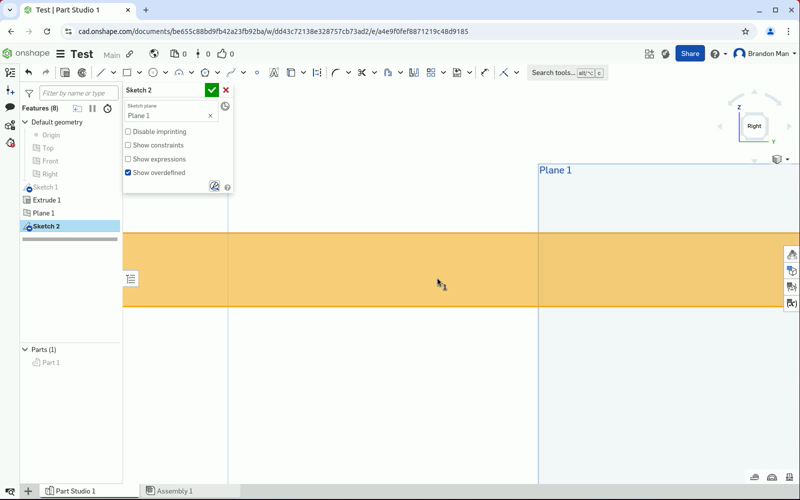
scroll(-6)
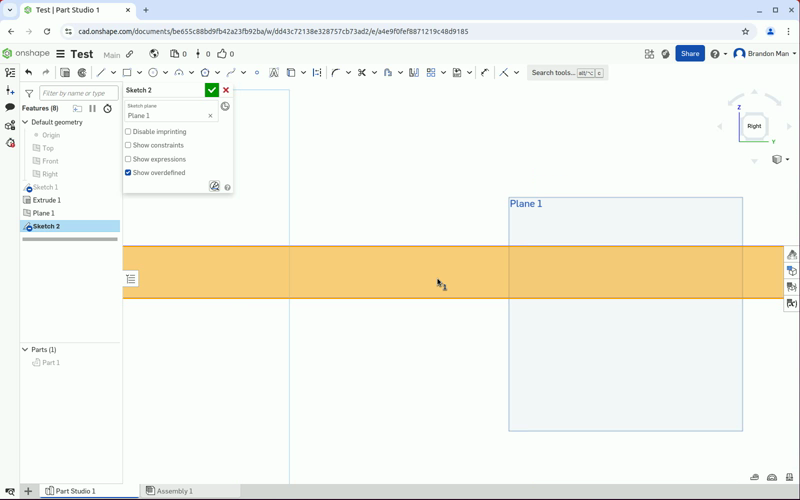
scroll(-6)
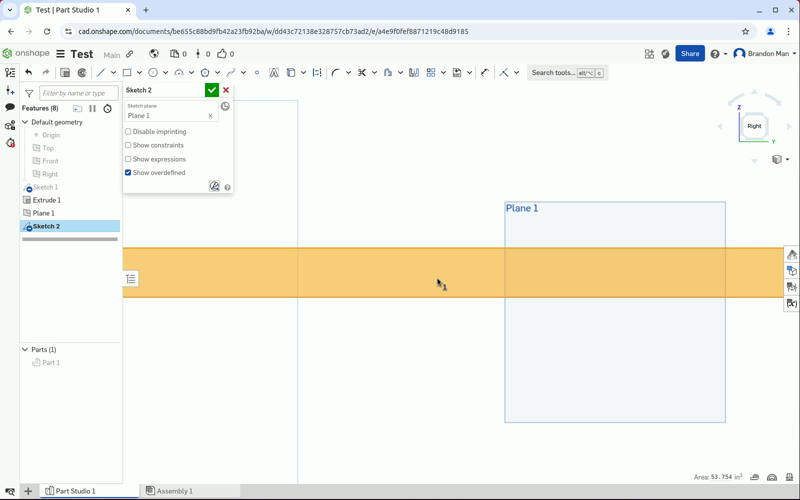
scroll(-6)
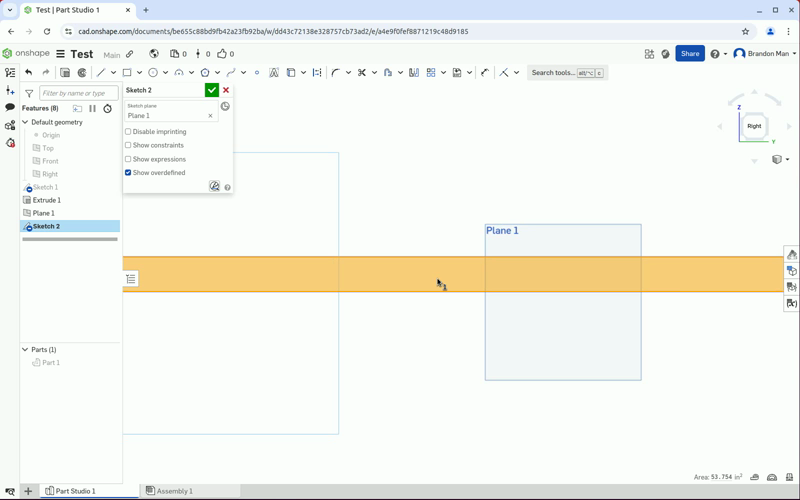
scroll(-6)
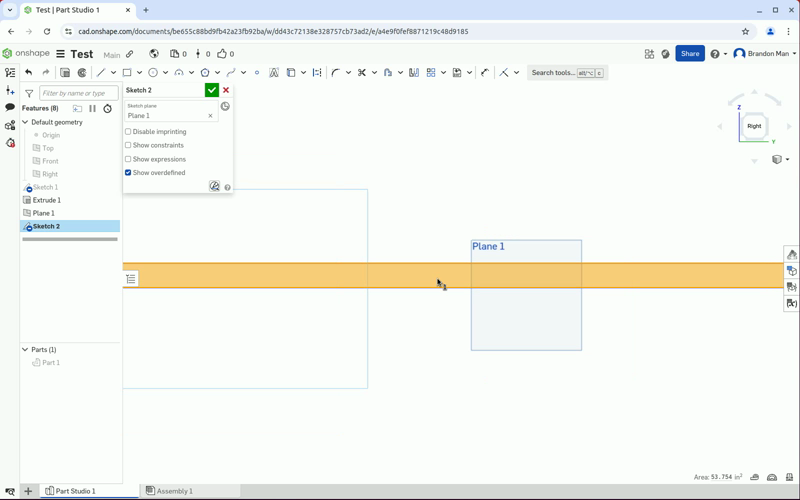
scroll(-6)
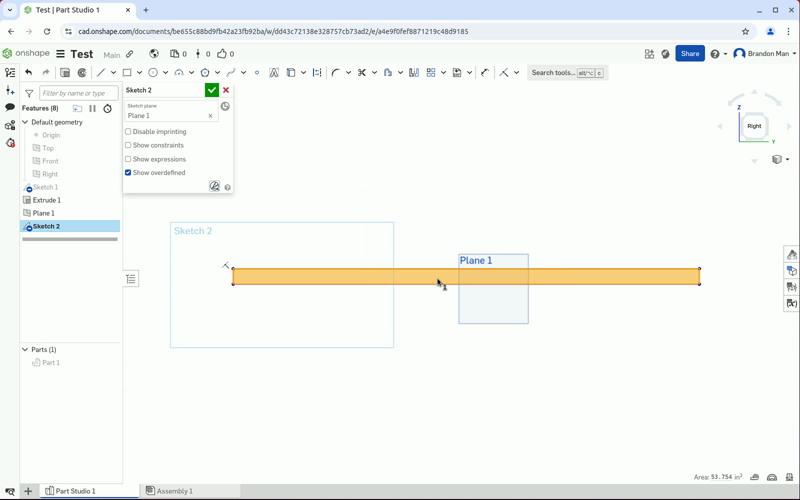
scroll(-6)
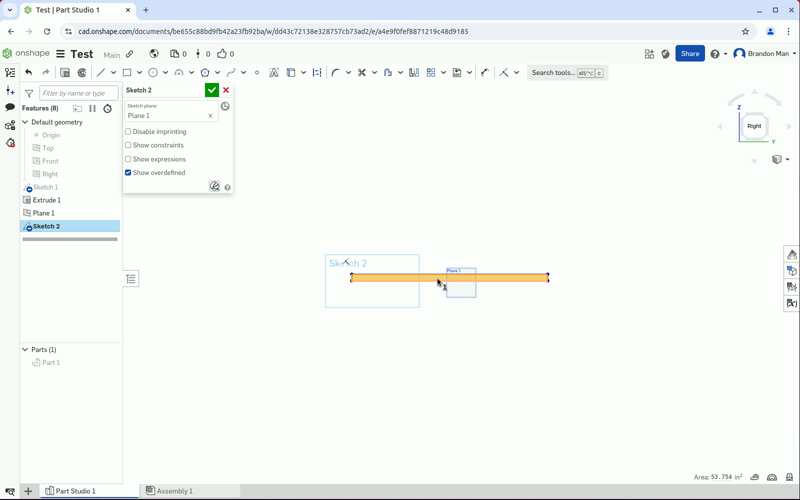
mouse_move(73, 352)
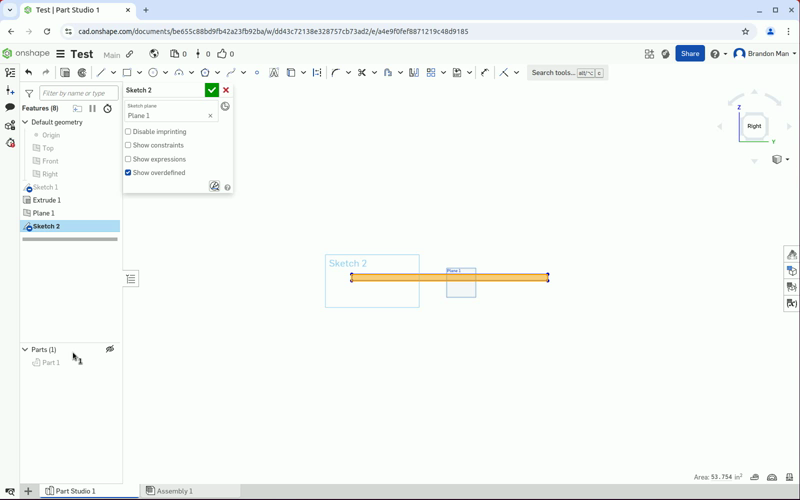
key(shift+y)
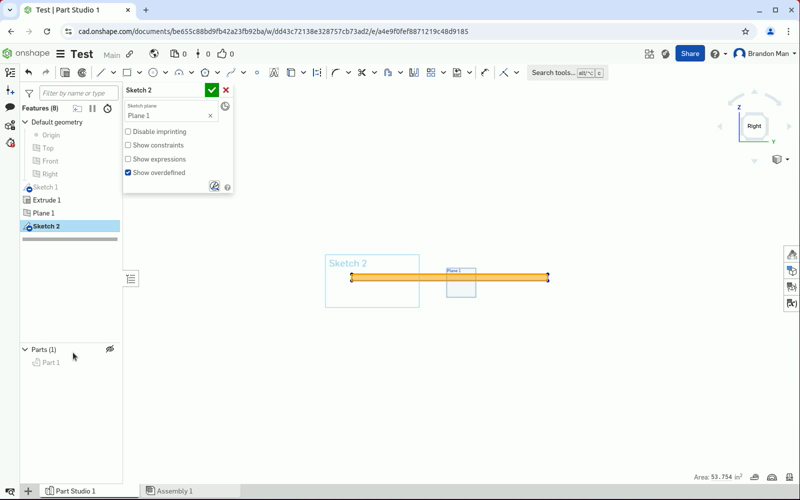
key(shift+e)
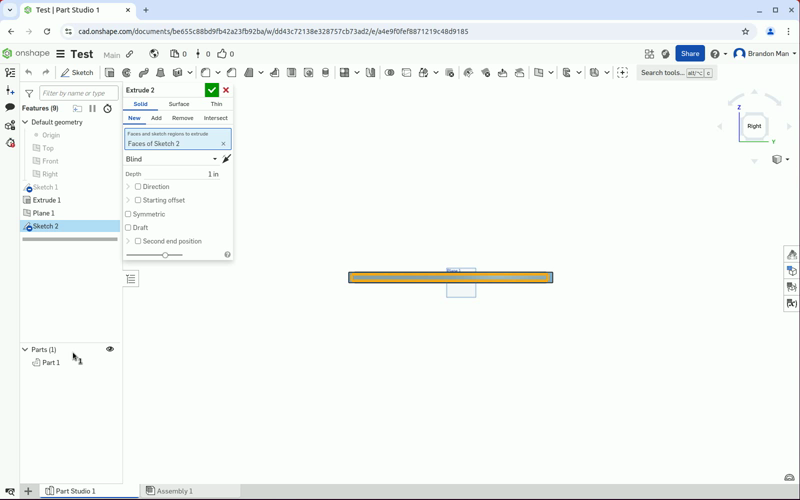
mouse_move(143, 106)
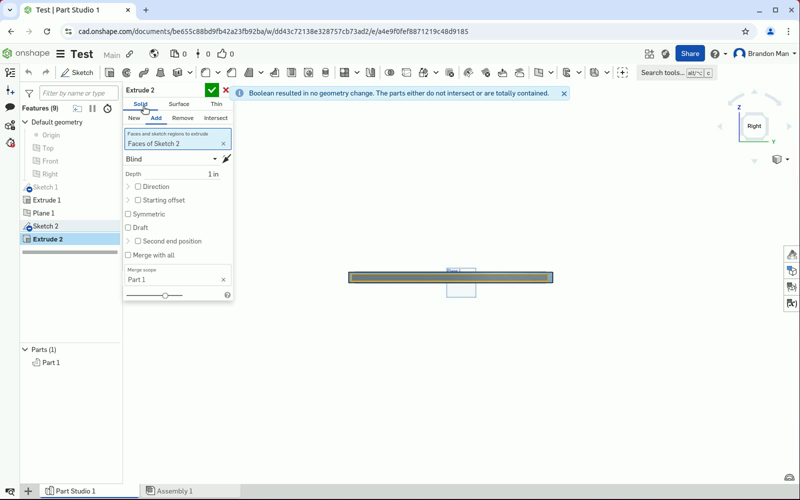
click(143, 106)
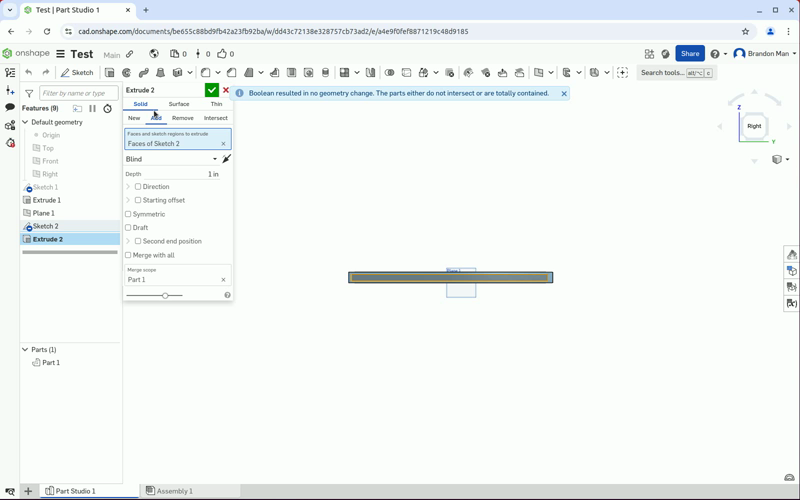
mouse_move(186, 120)
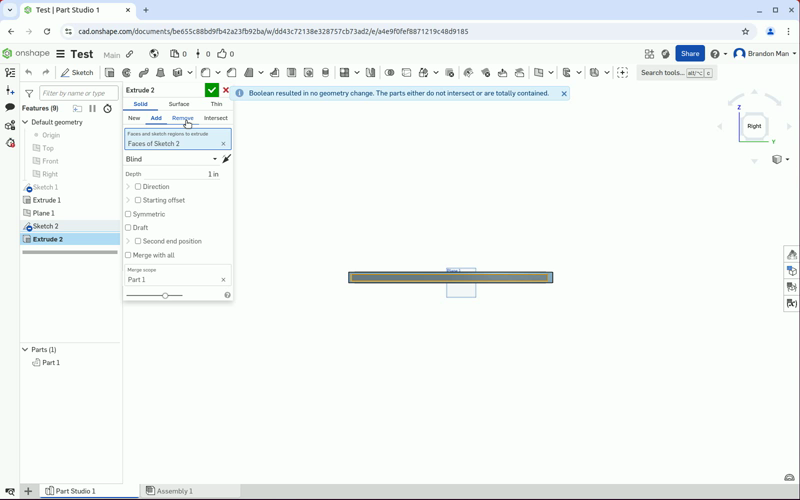
click(186, 120)
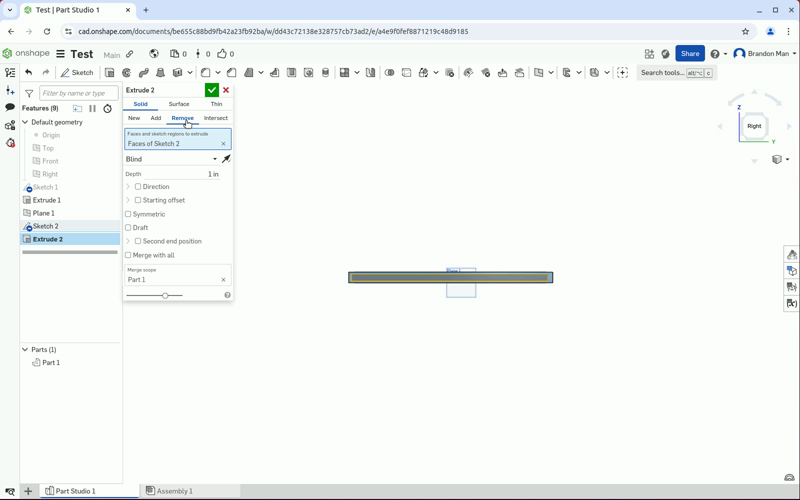
key(tab, 4)
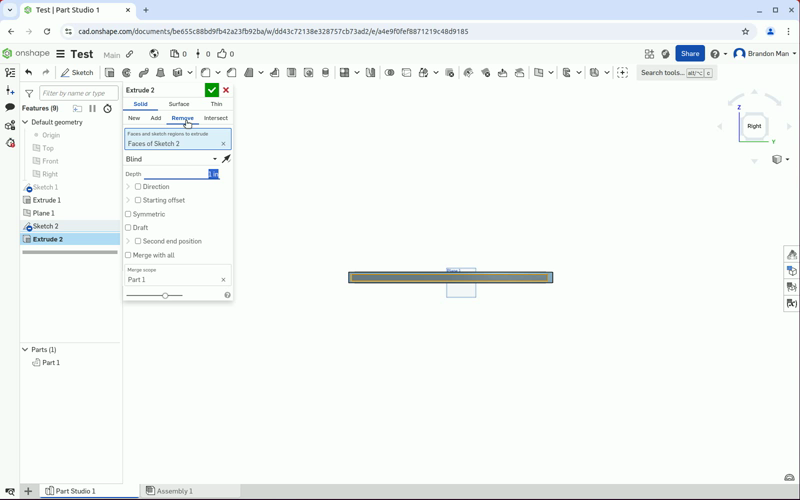
text(30.811)
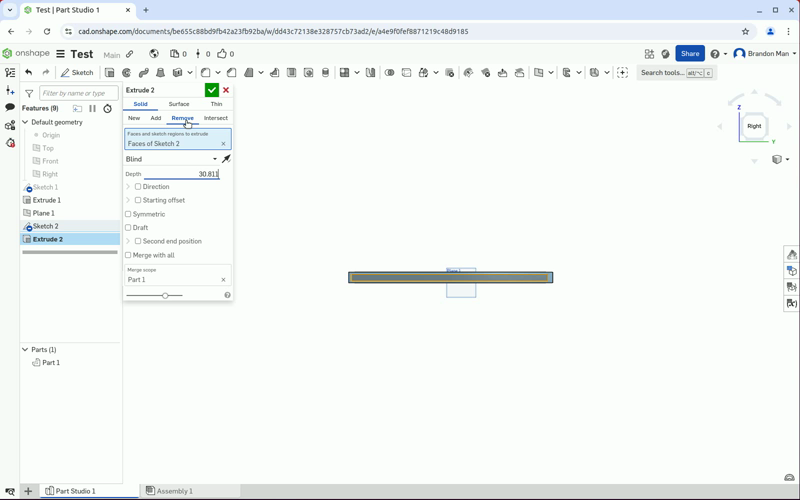
key(tab, 6)
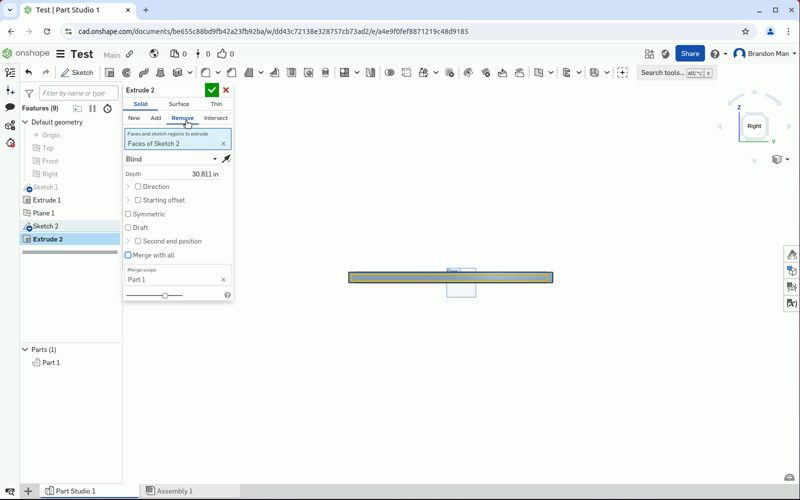
key(space)
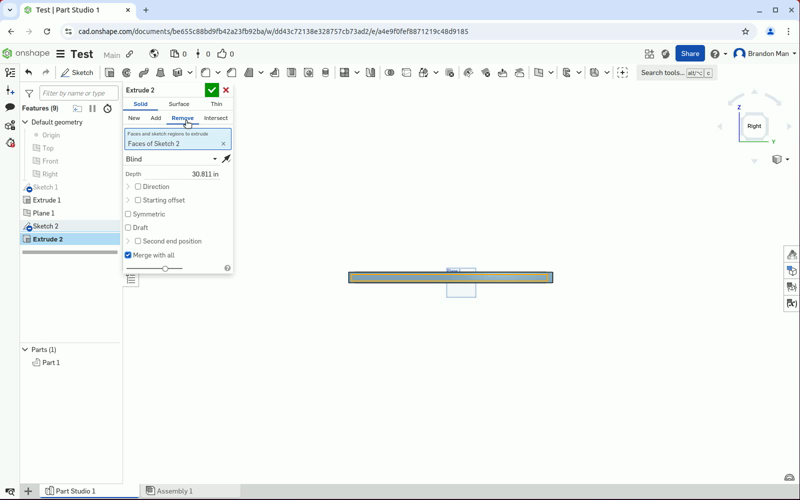
key(enter)
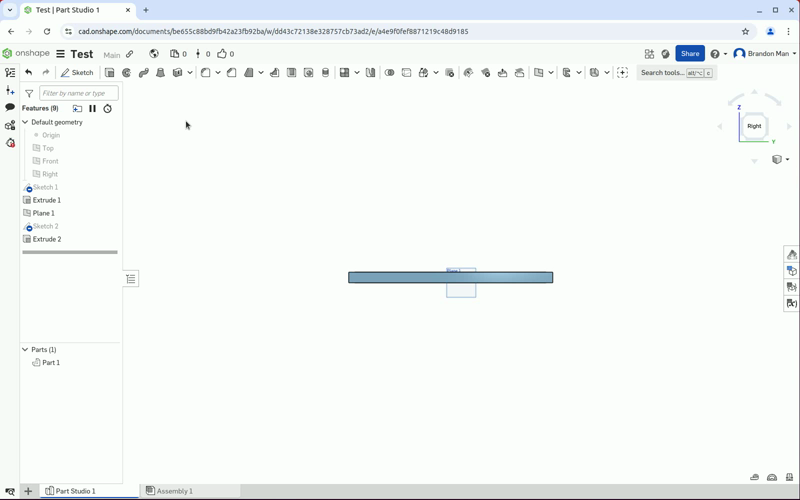
key(shift+h)
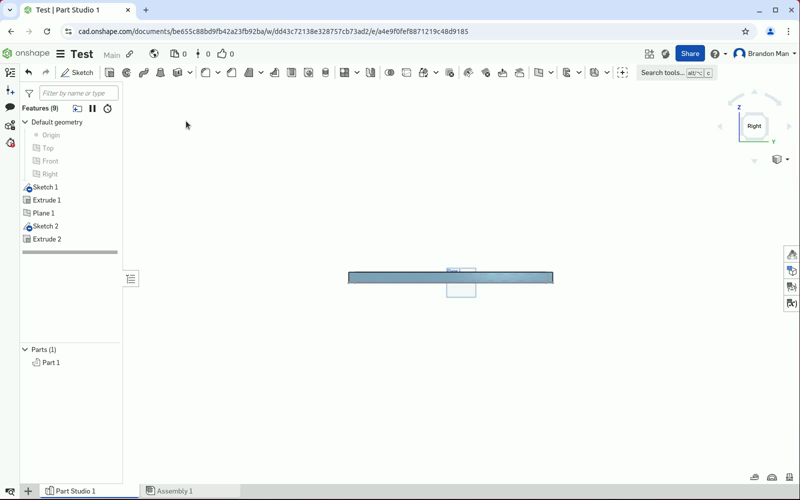
key(shift+h)
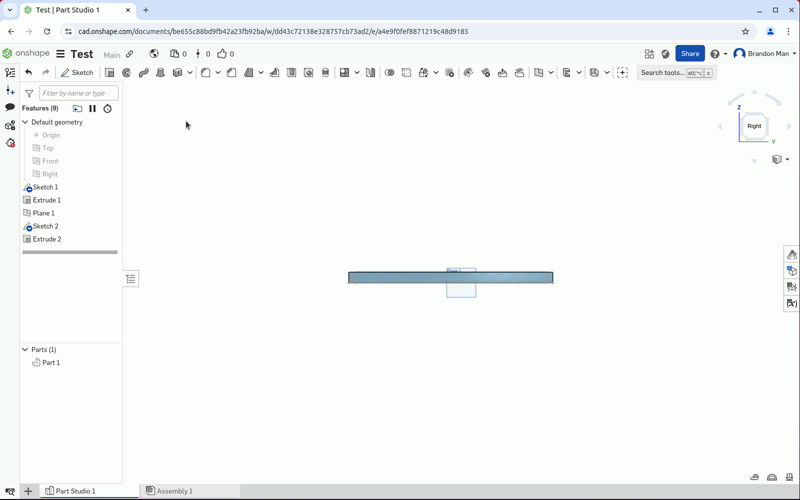
key(shift+7)
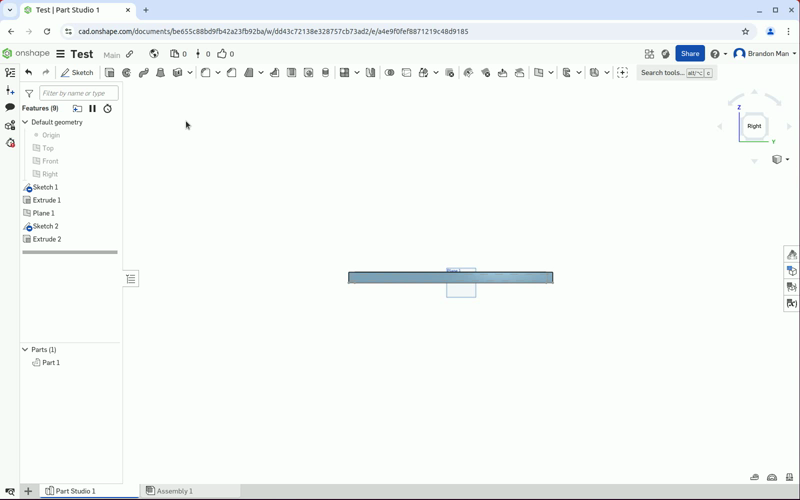
key(right, 2)
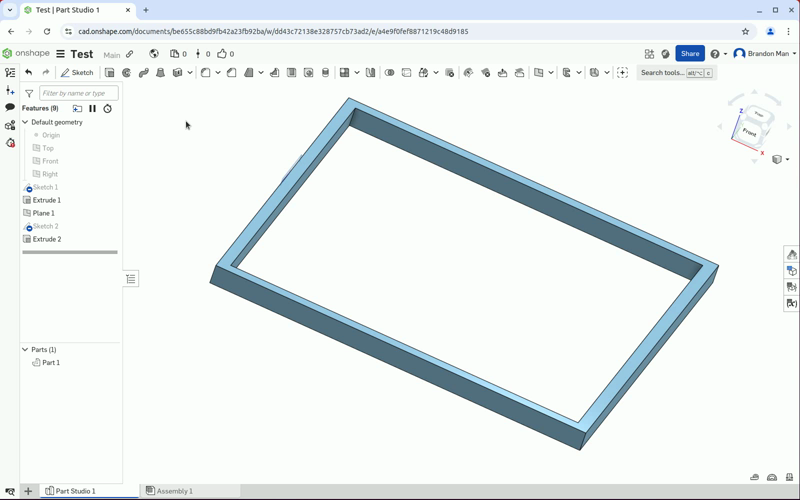
key(down, 2)
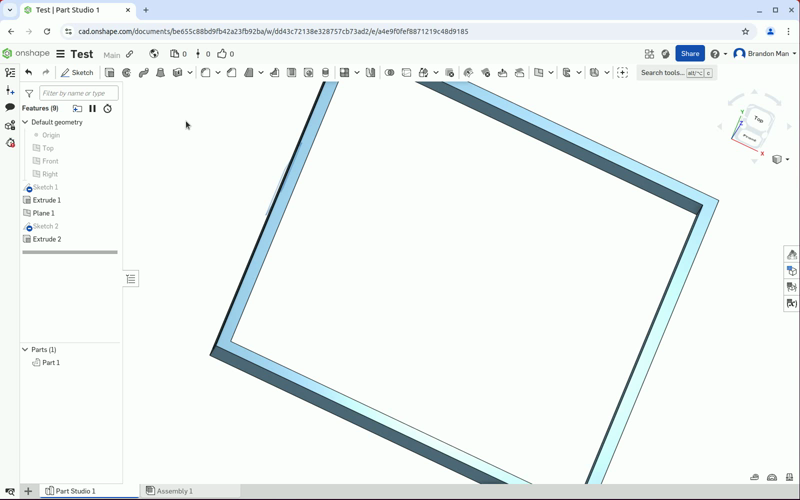
key(up, 2)
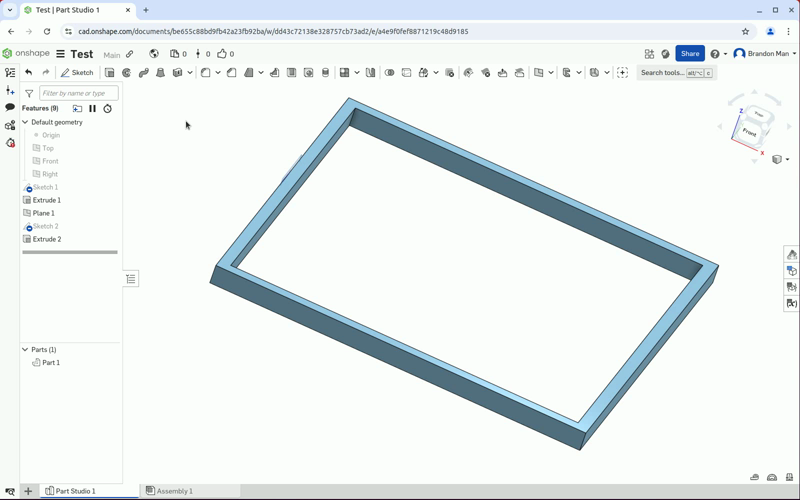
key(left, 2)
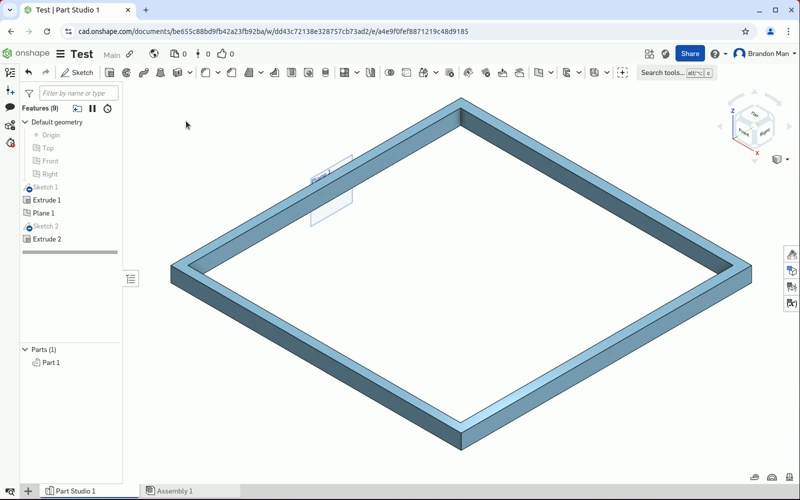
mouse_move(73, 189)
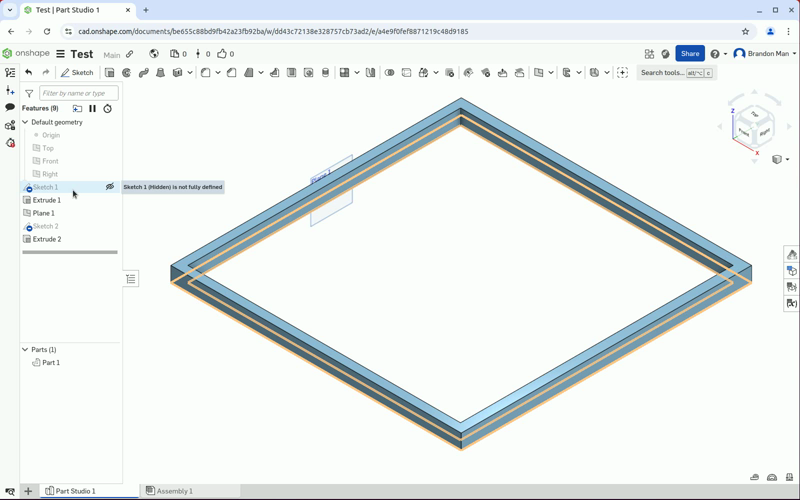
click(73, 189)